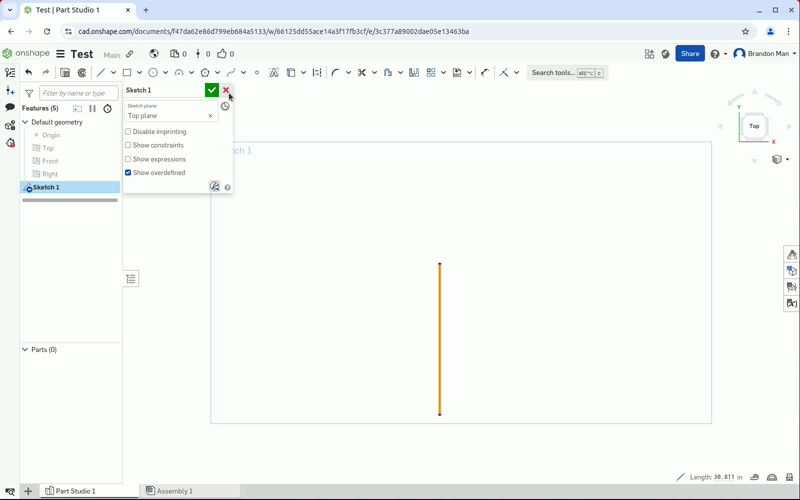
key(shift+h)
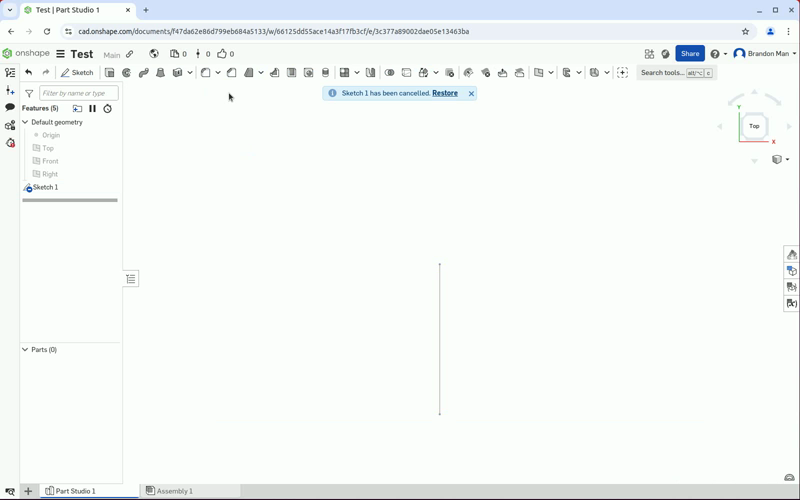
key(shift+s)
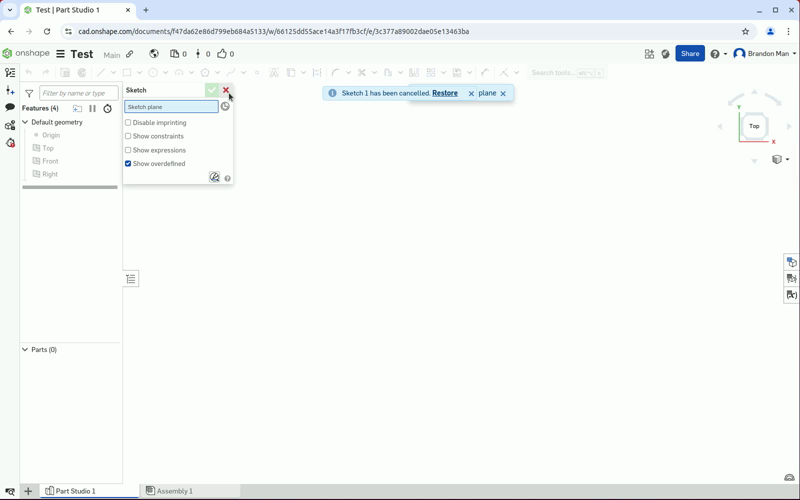
mouse_move(73, 150)
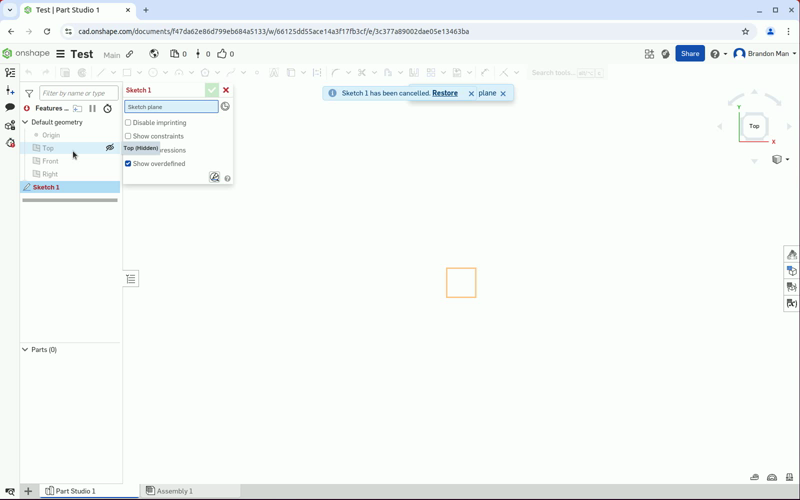
click(73, 150)
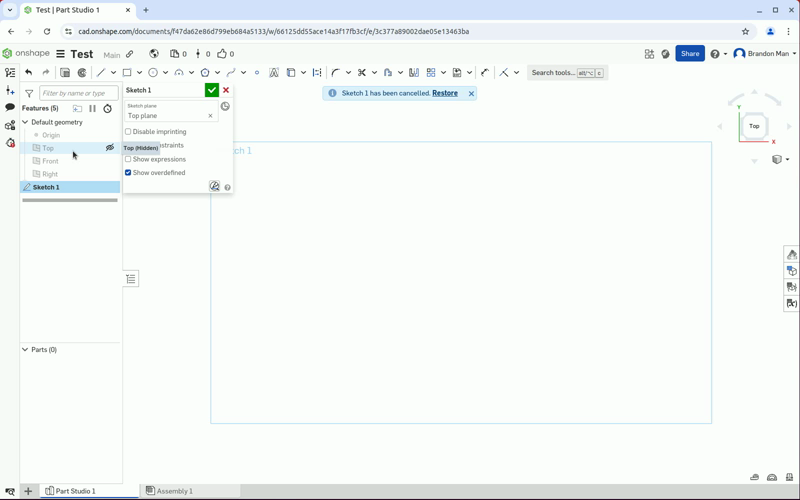
mouse_move(73, 352)
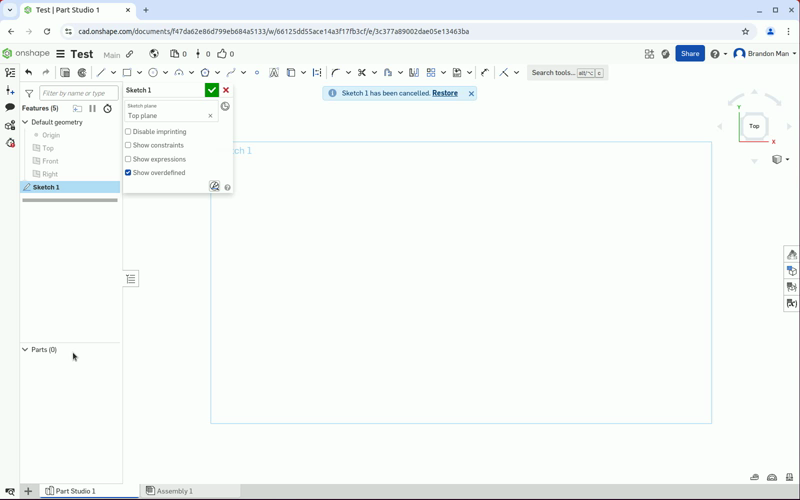
key(y)
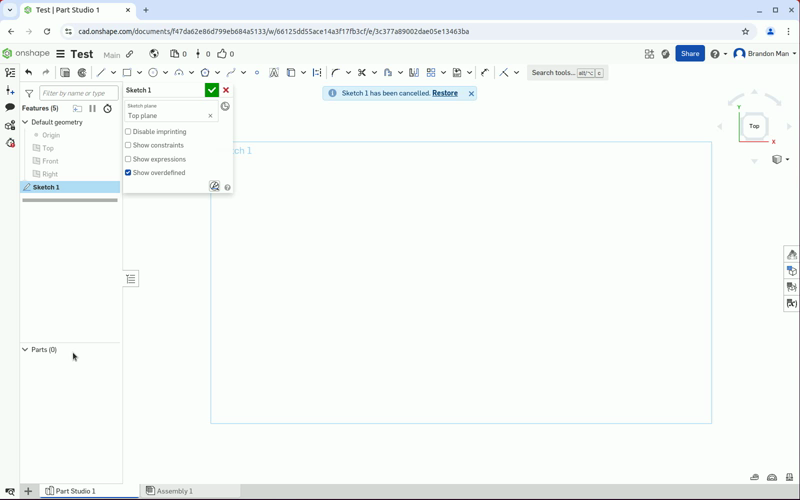
key(l)
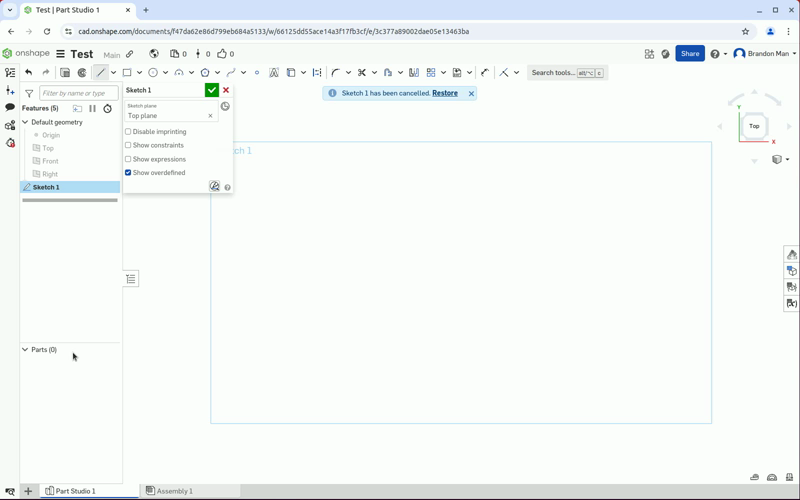
key_down(shift)
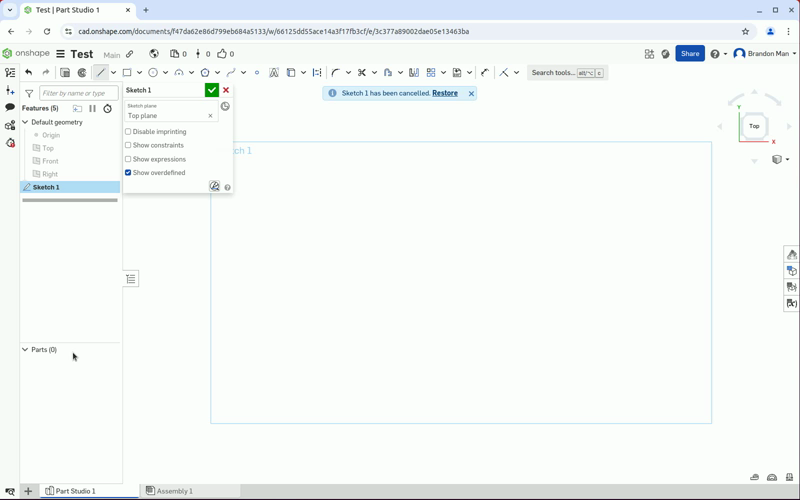
mouse_move(460, 282)
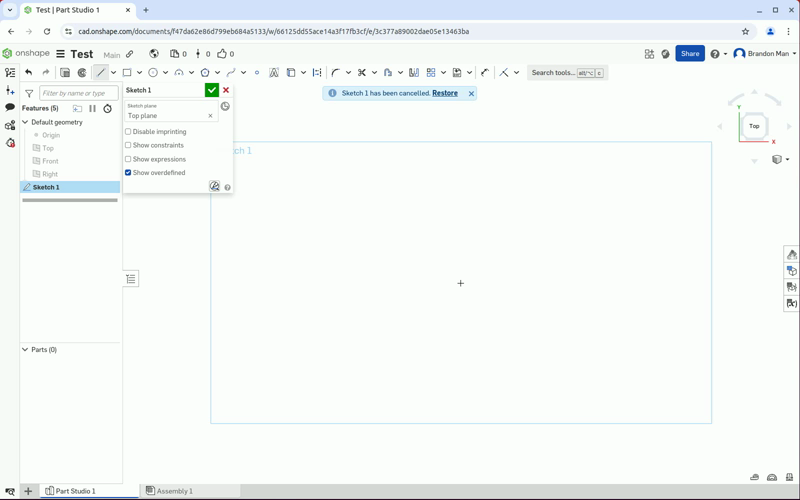
click(460, 282)
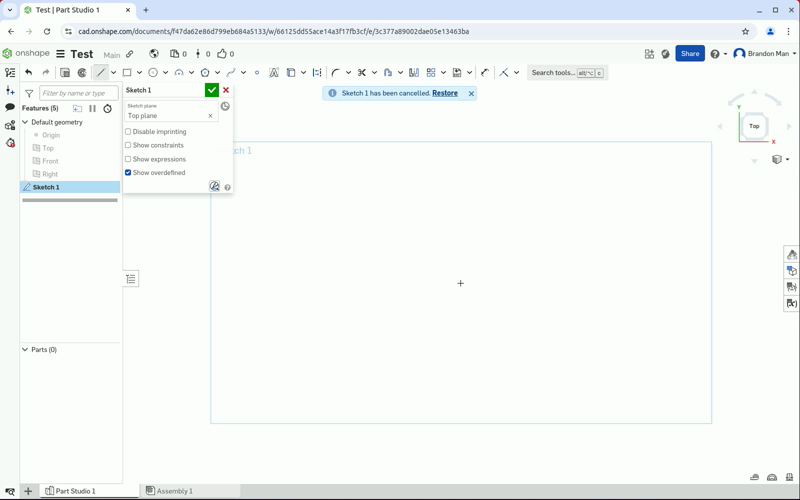
key_up(shift)
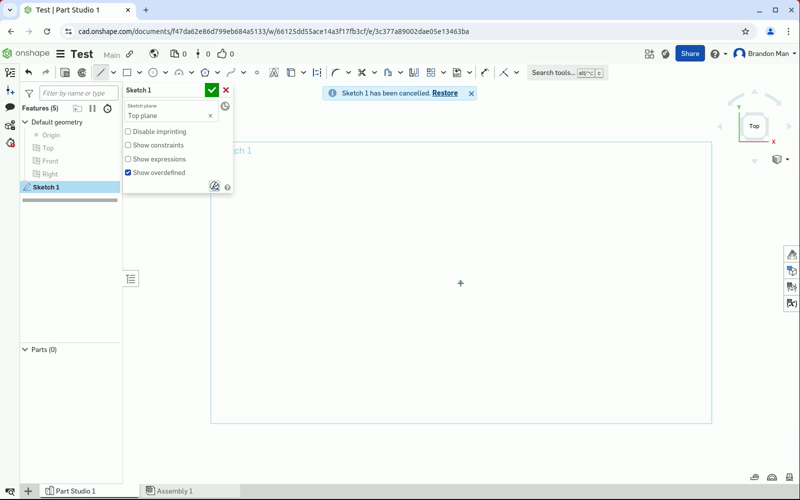
key_down(shift)
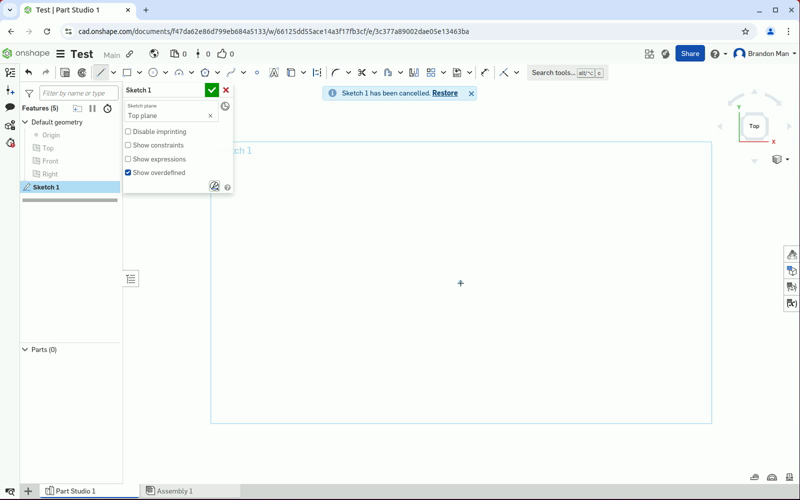
mouse_move(558, 282)
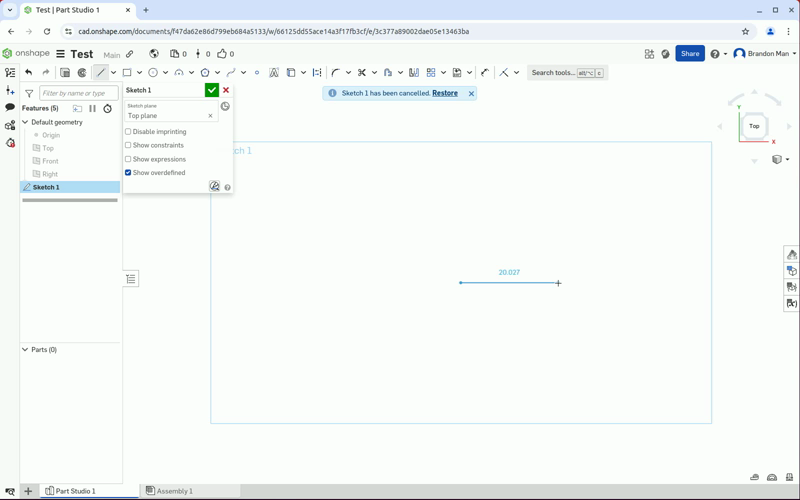
click(558, 282)
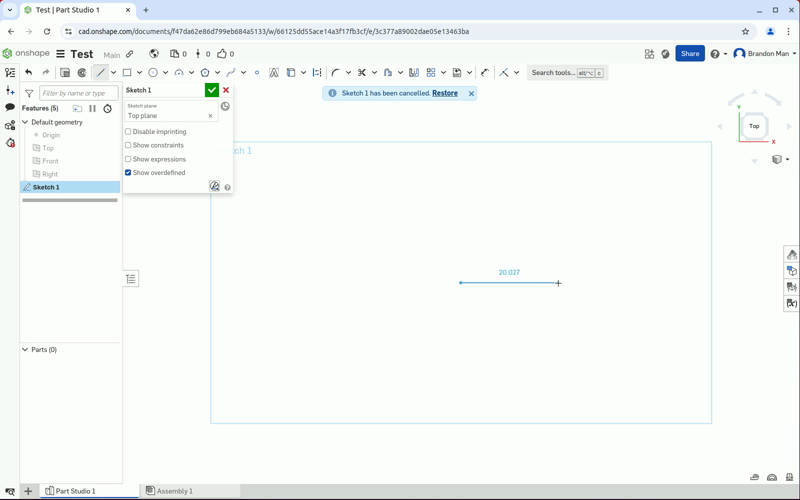
key_up(shift)
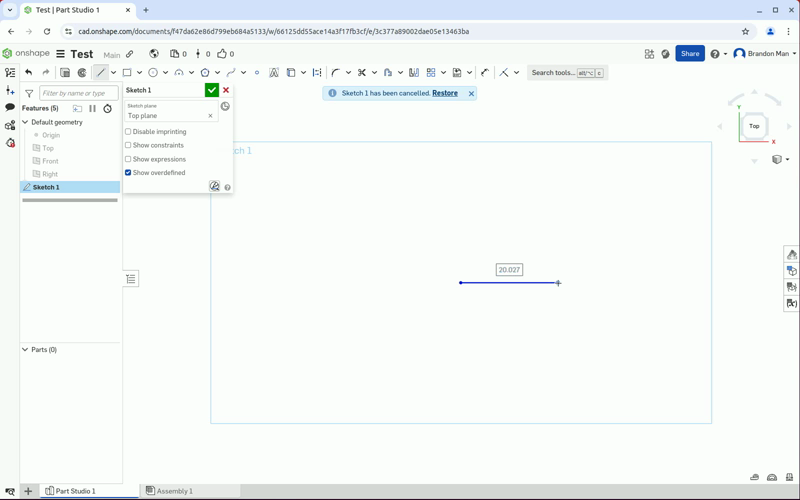
key_down(shift)
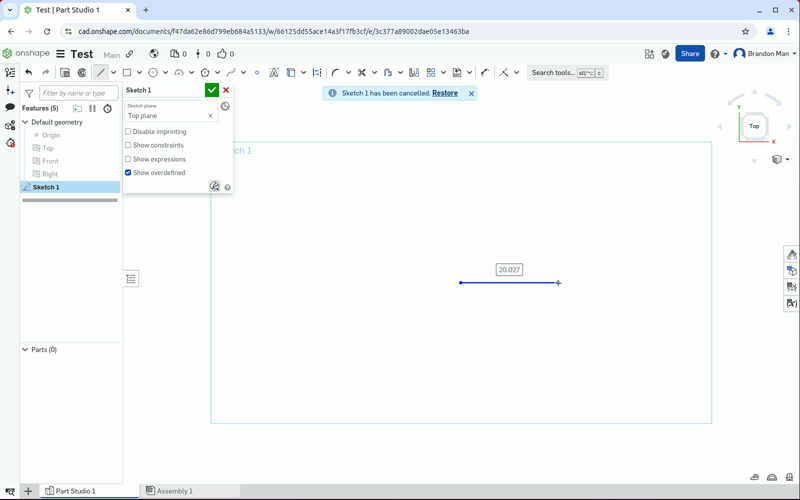
mouse_move(558, 170)
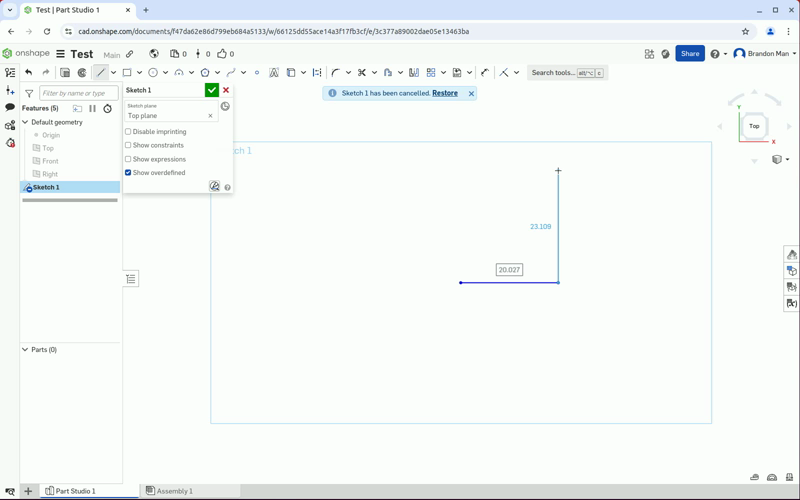
click(558, 170)
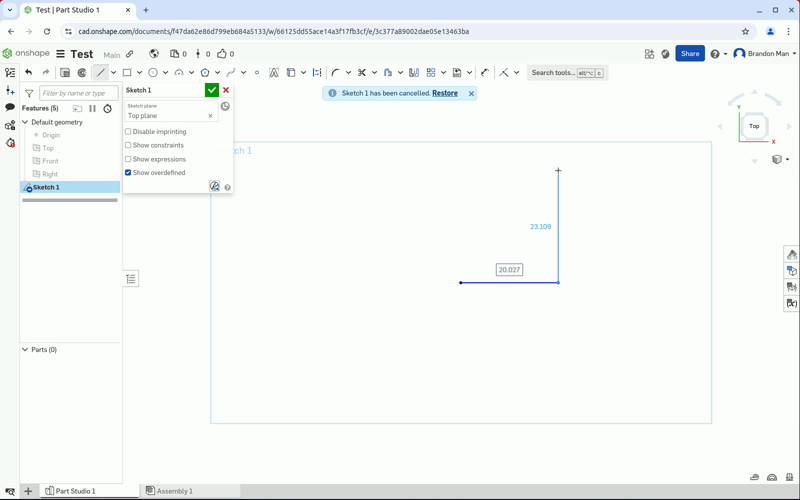
key_up(shift)
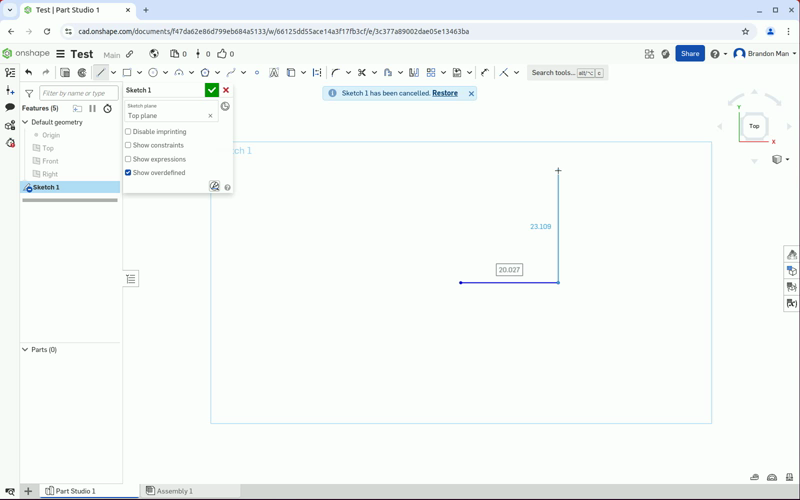
key_down(shift)
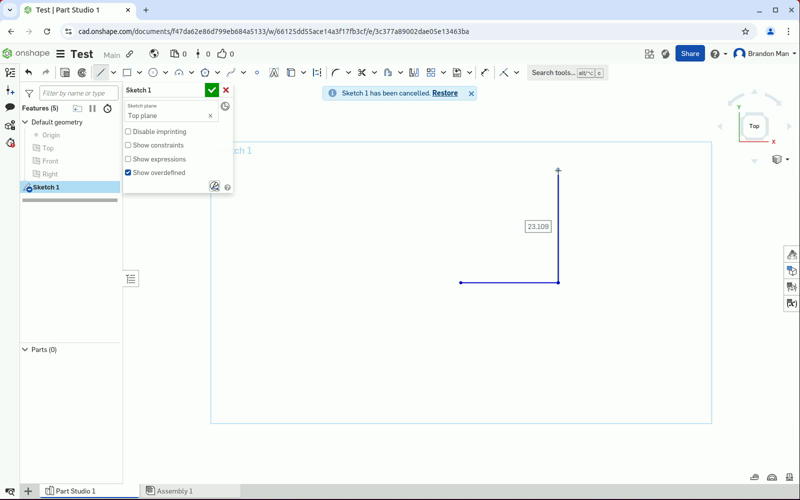
mouse_move(460, 170)
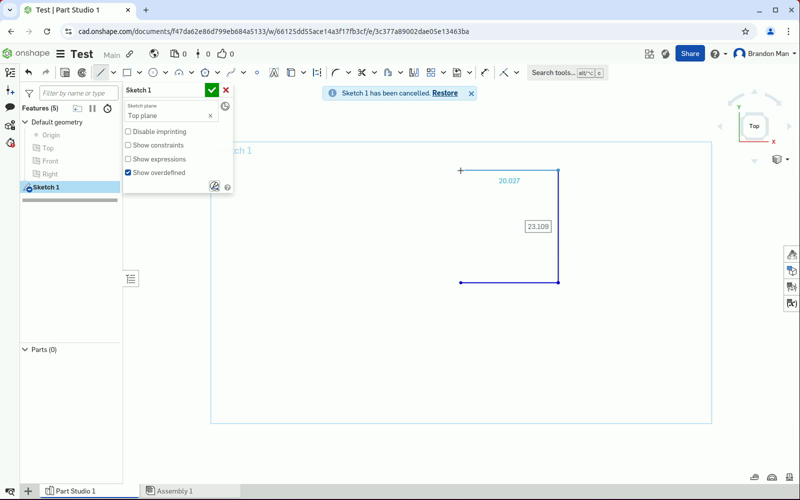
click(460, 170)
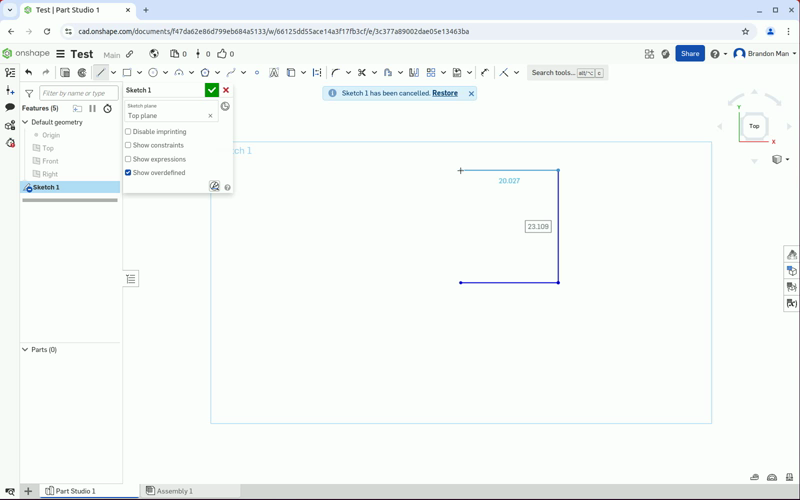
key_up(shift)
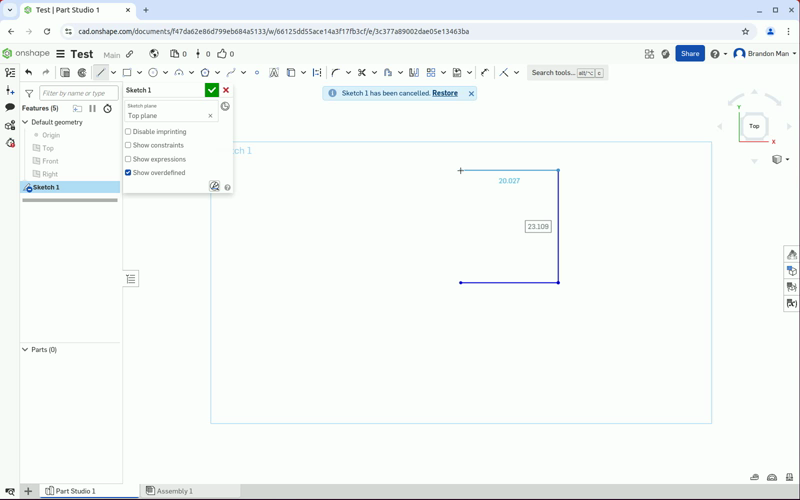
key_down(shift)
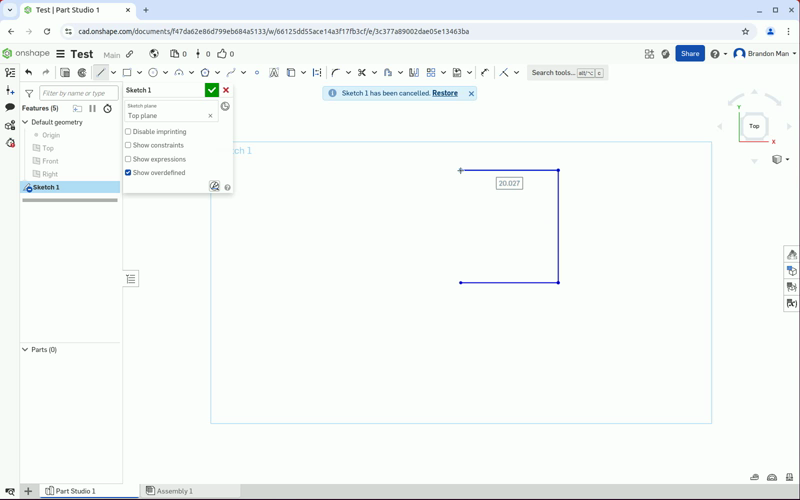
mouse_move(460, 282)
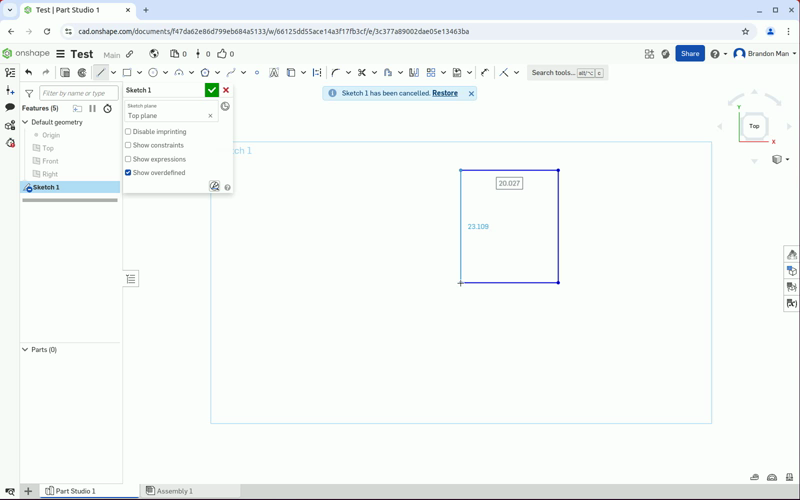
key_up(shift)
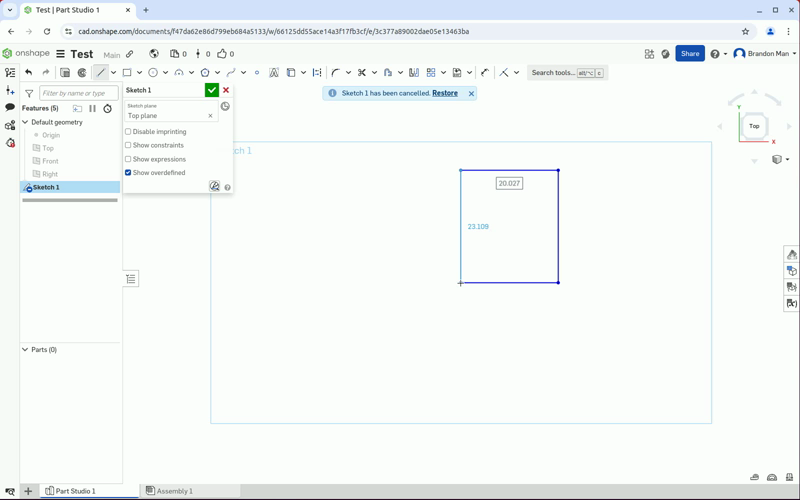
click(460, 282)
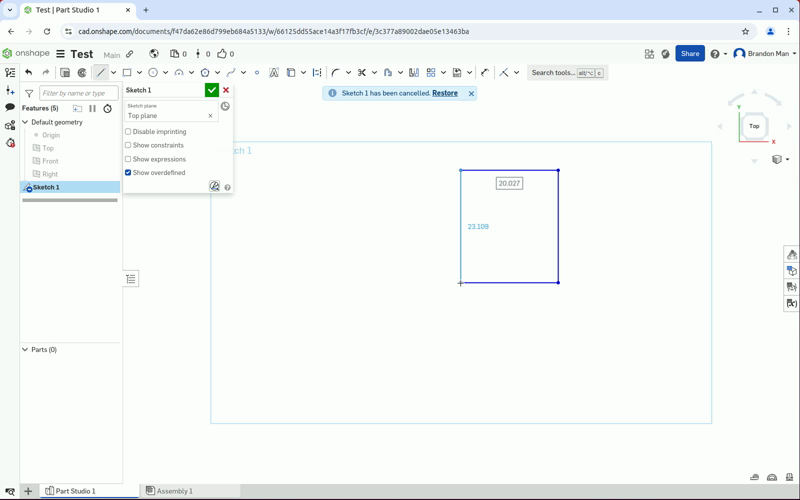
key(esc)
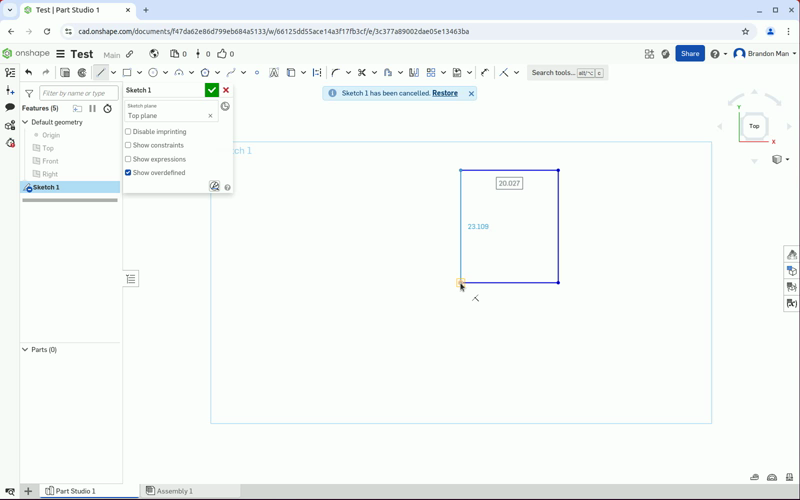
mouse_move(504, 265)
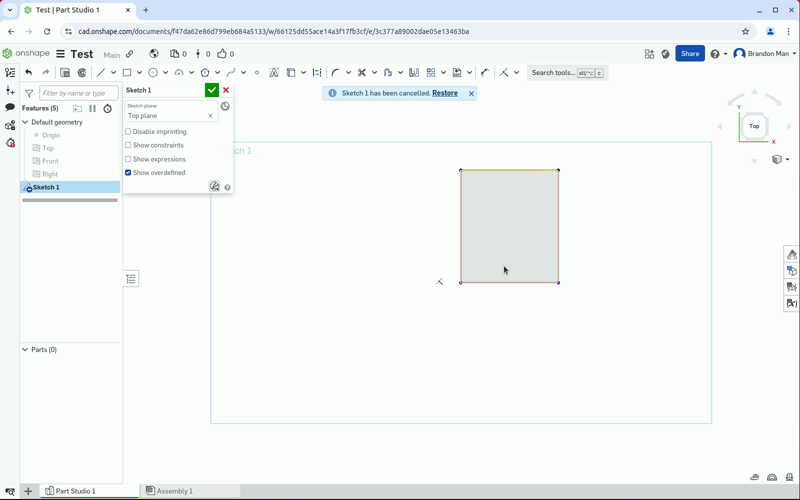
click(504, 265)
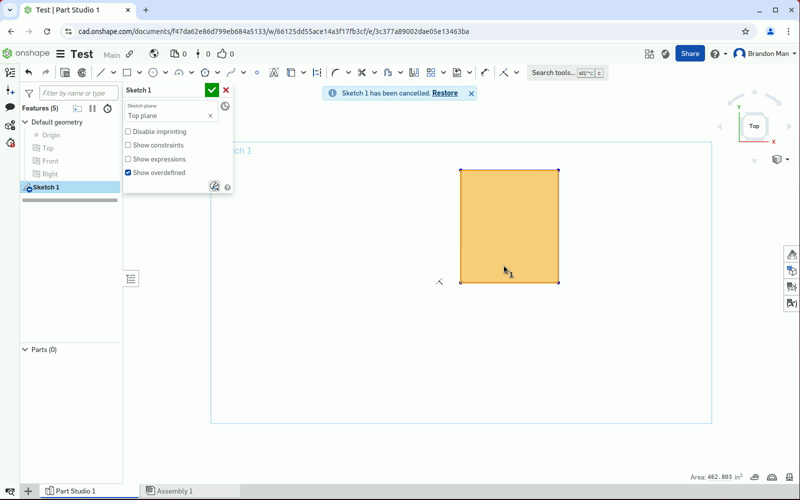
mouse_move(73, 352)
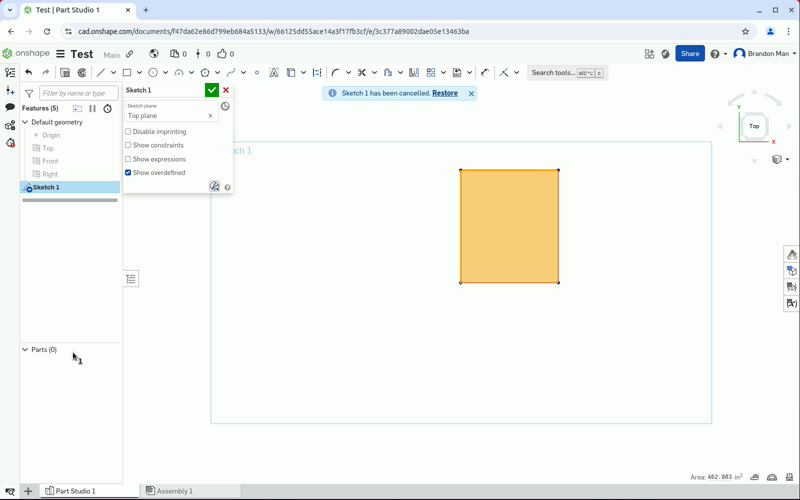
key(shift+y)
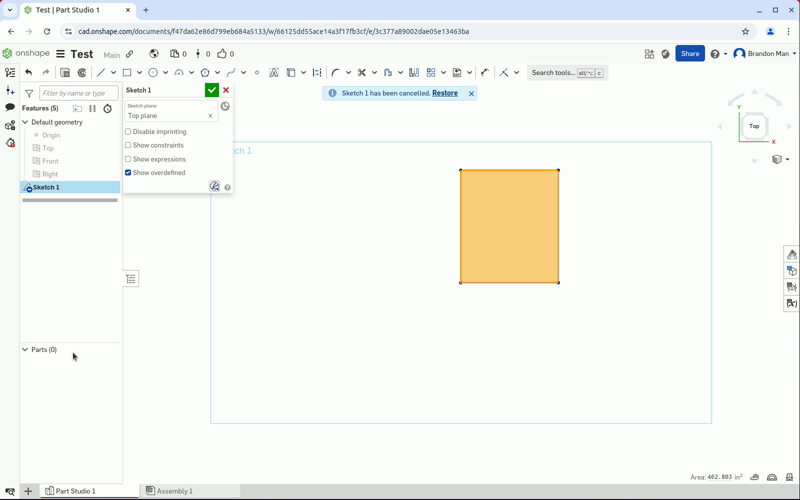
key(shift+e)
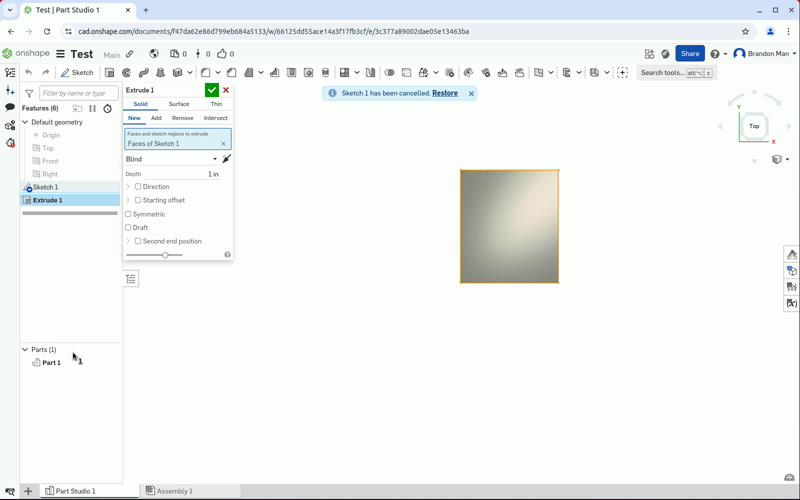
mouse_move(143, 106)
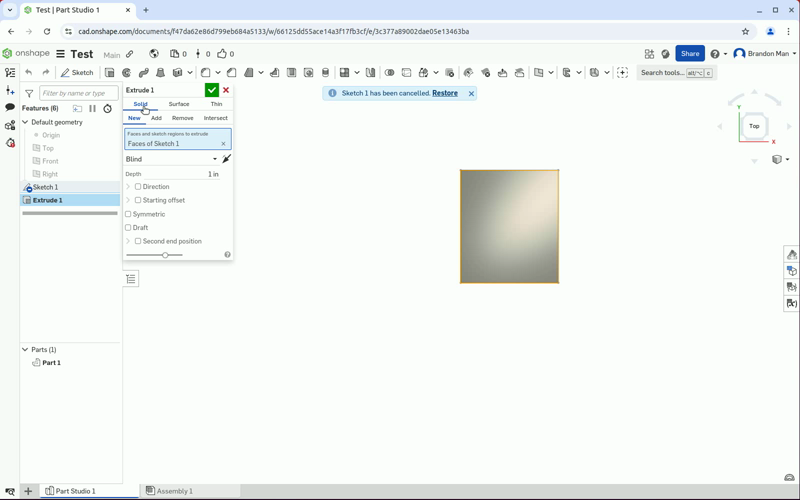
click(143, 106)
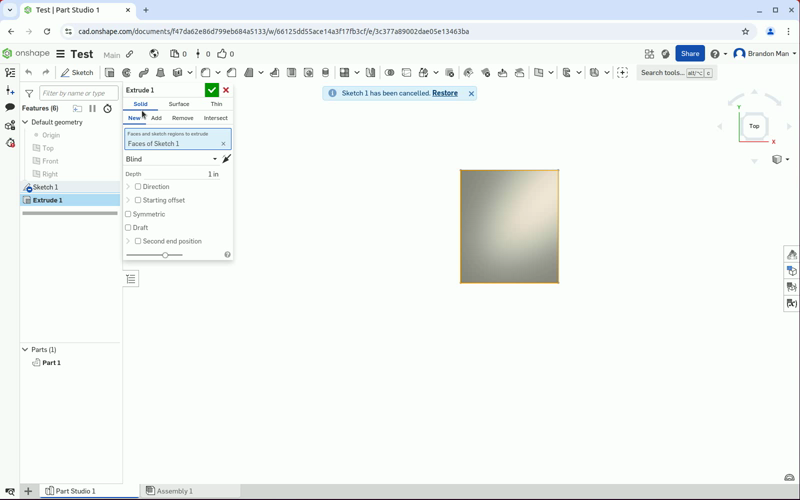
mouse_move(137, 120)
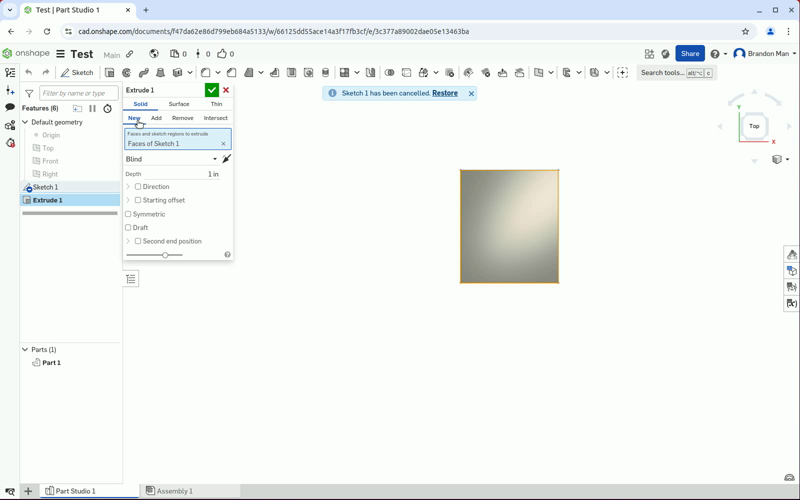
click(137, 120)
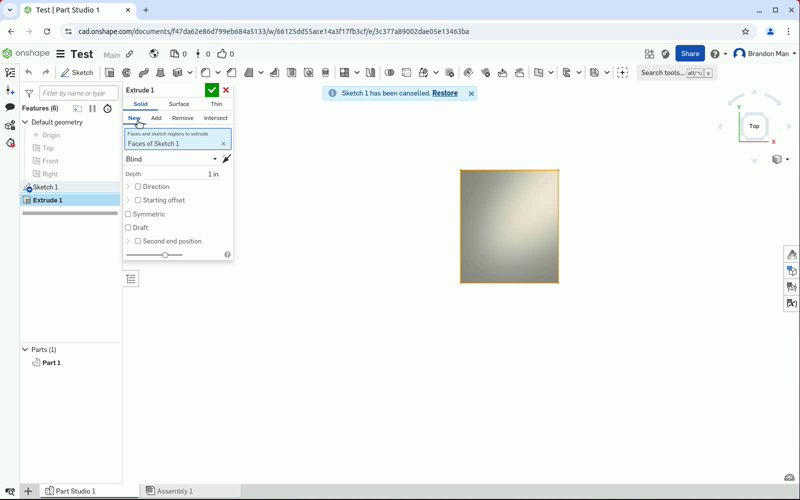
key(tab, 4)
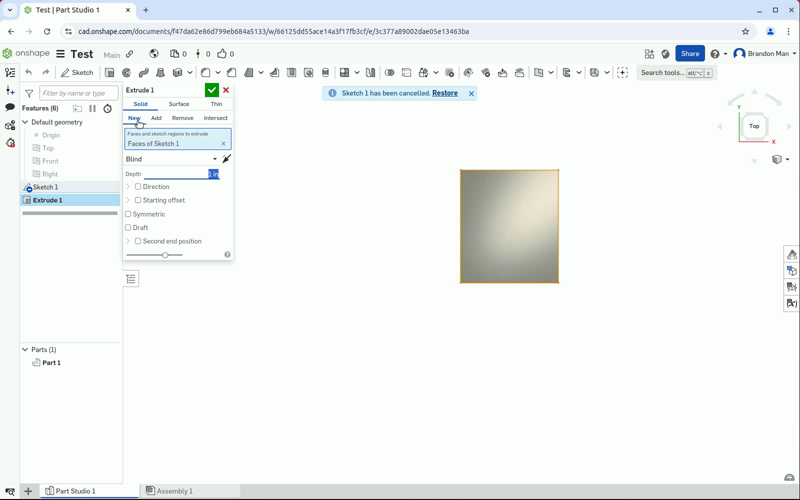
text(17.572)
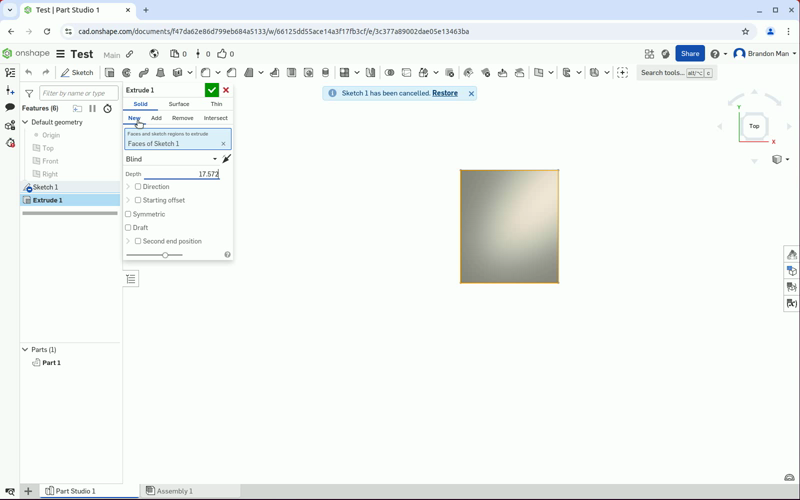
key(enter)
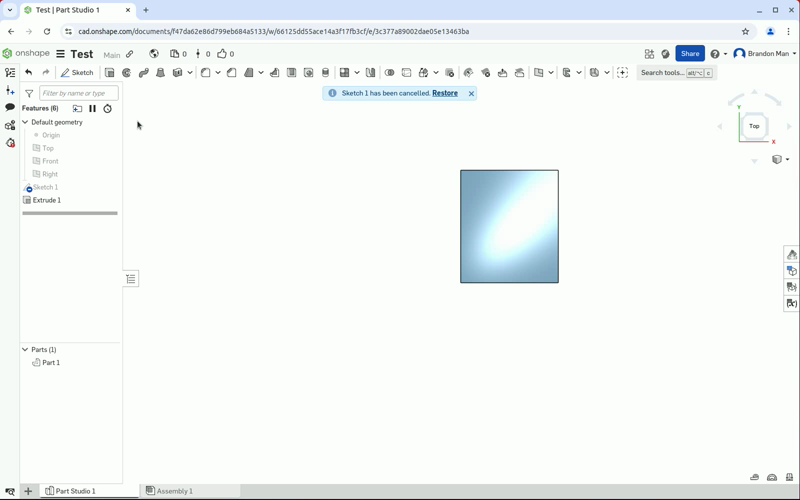
key(shift+h)
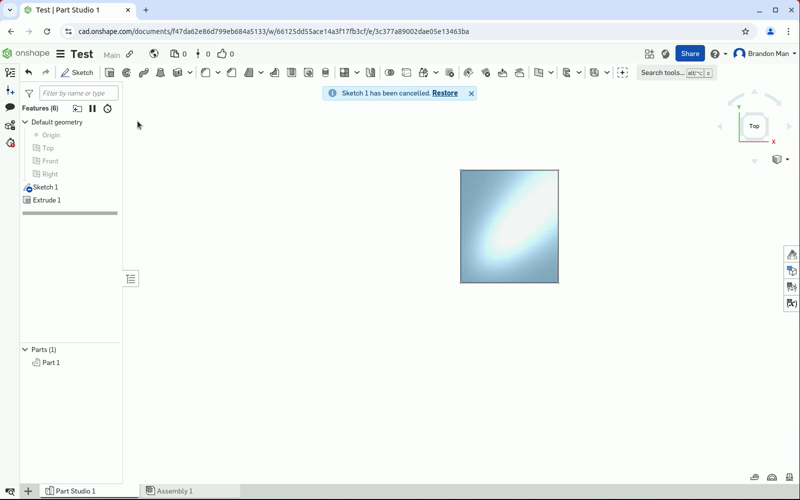
key(shift+h)
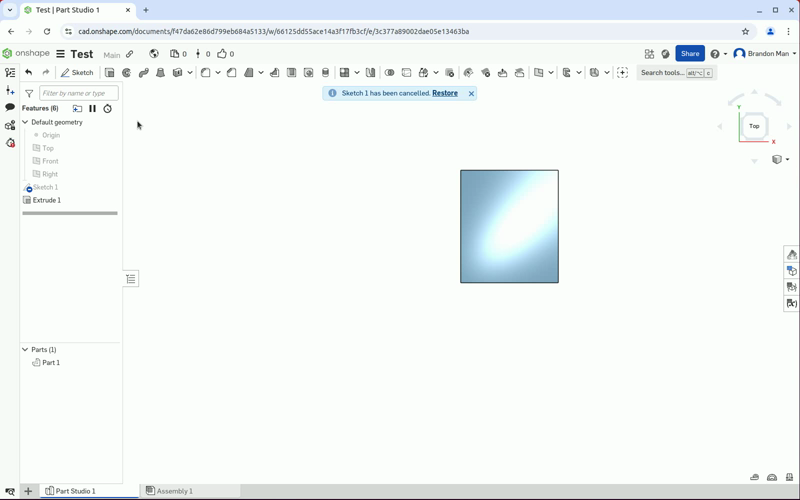
mouse_move(73, 189)
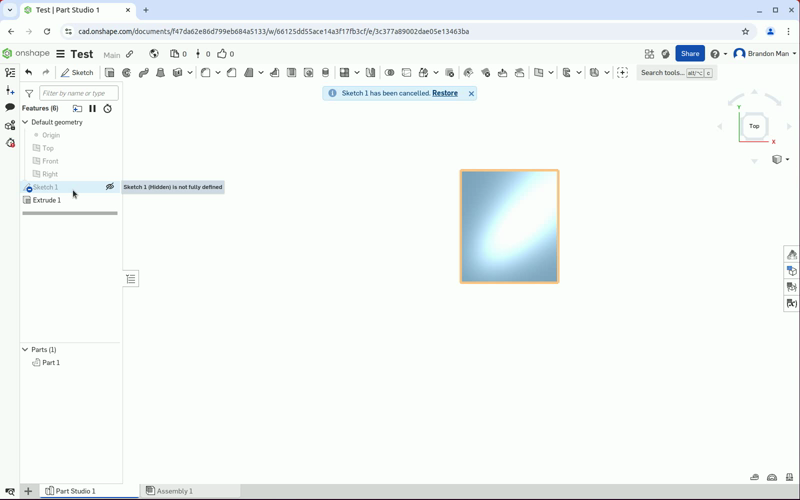
click(73, 189)
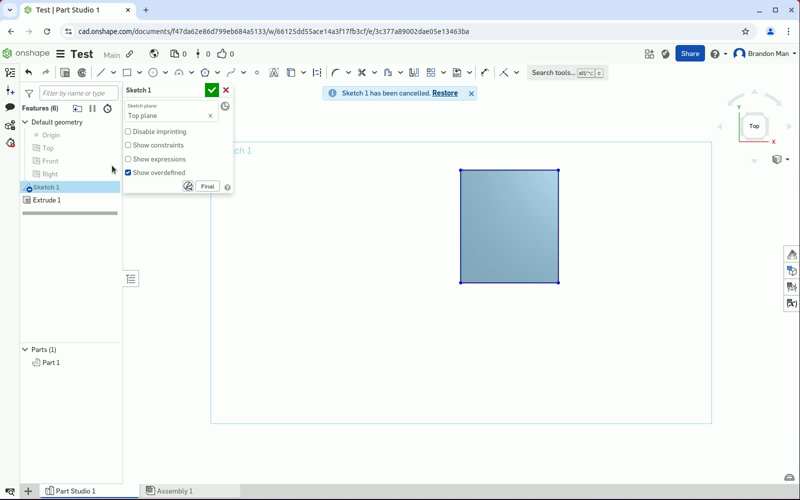
mouse_move(229, 92)
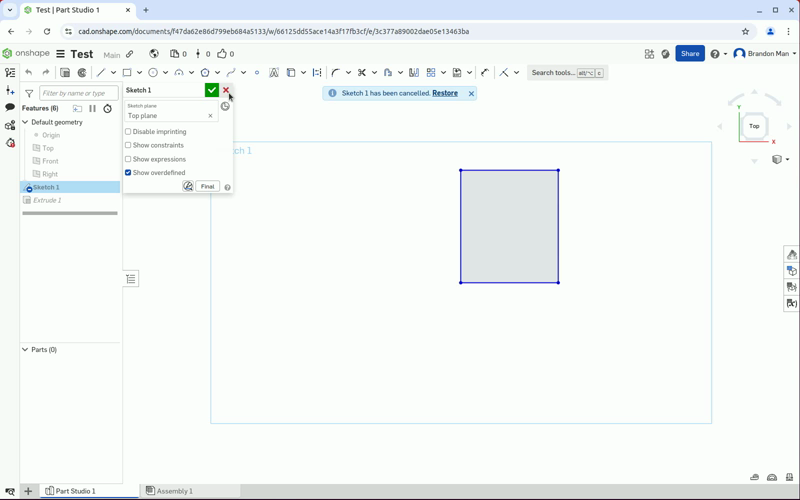
click(229, 92)
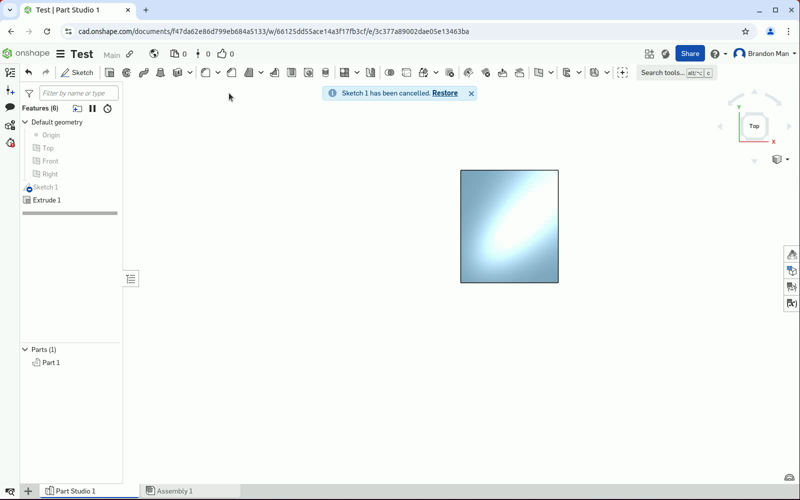
mouse_move(541, 75)
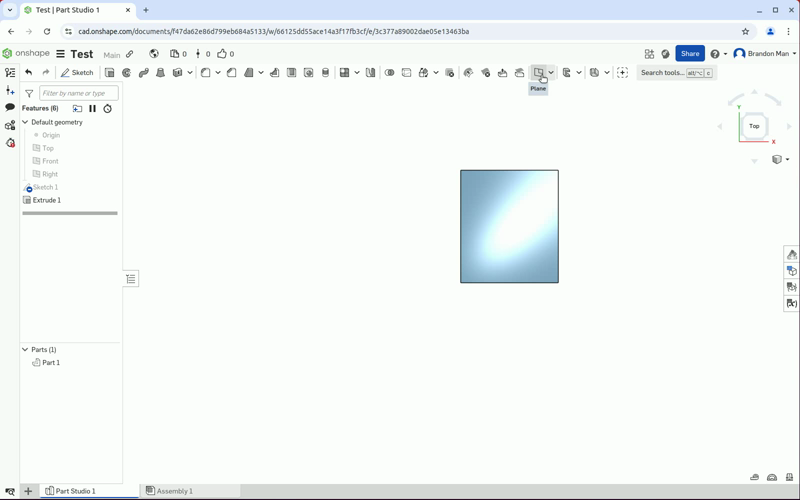
click(541, 75)
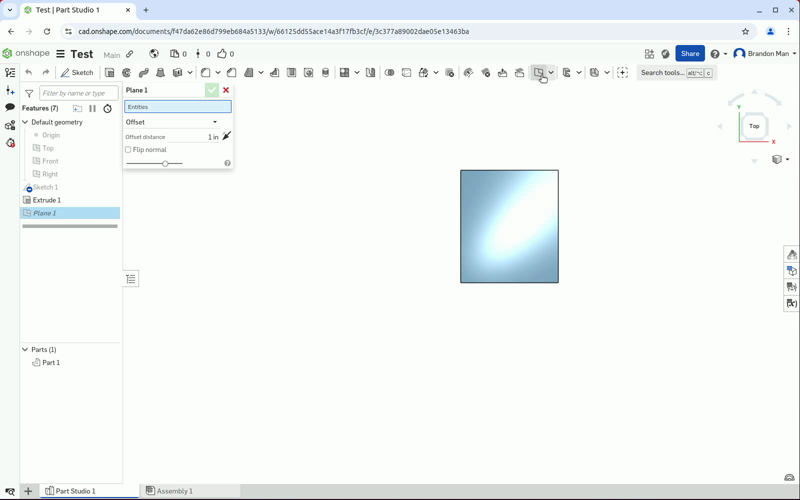
mouse_move(73, 150)
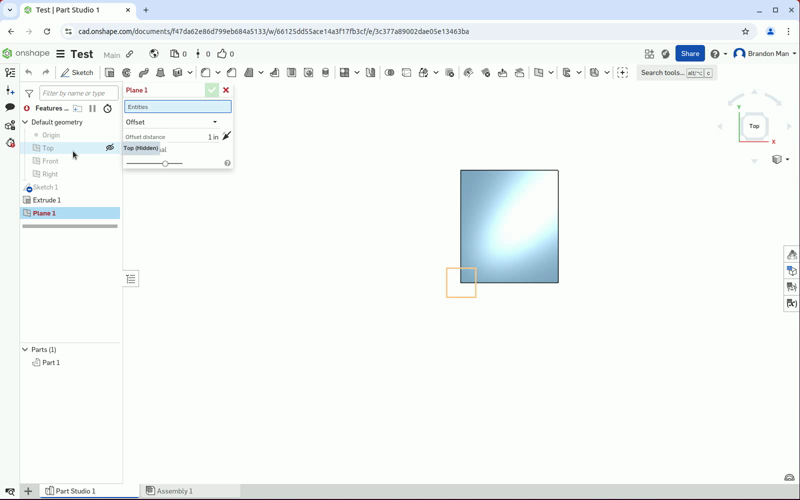
click(73, 150)
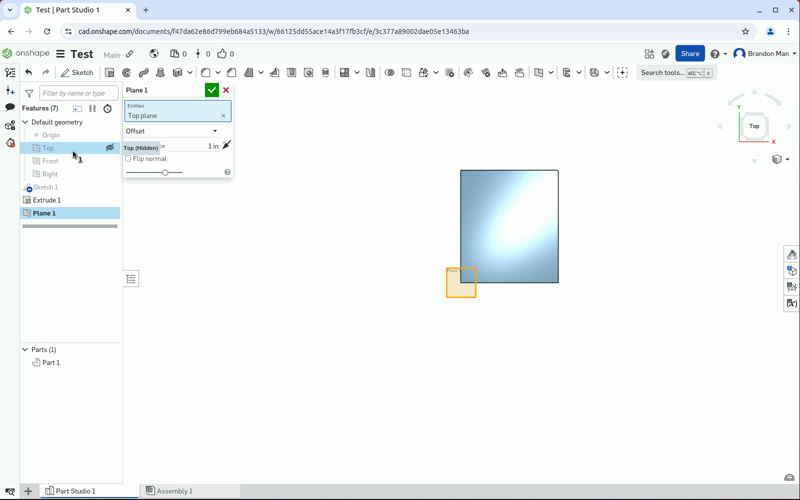
key(tab, 2)
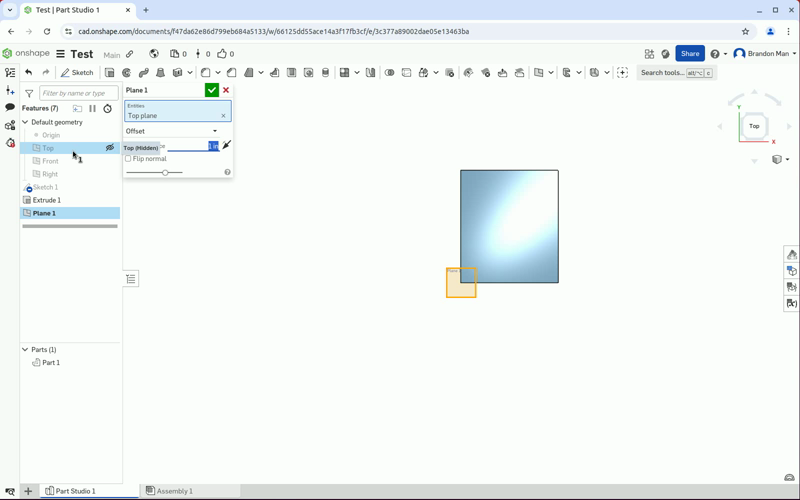
text(17.562)
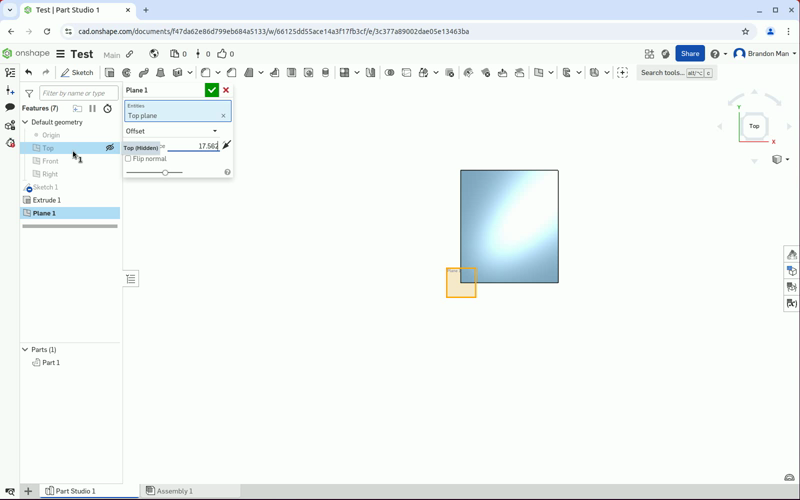
key(enter, 2)
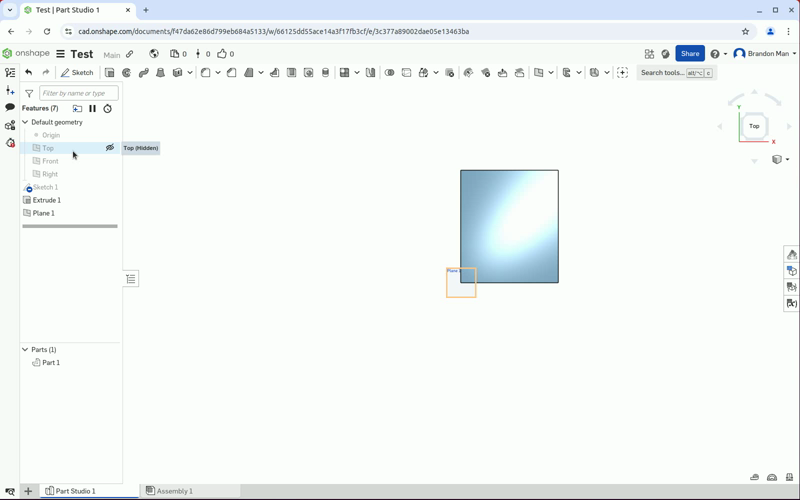
key(shift+s)
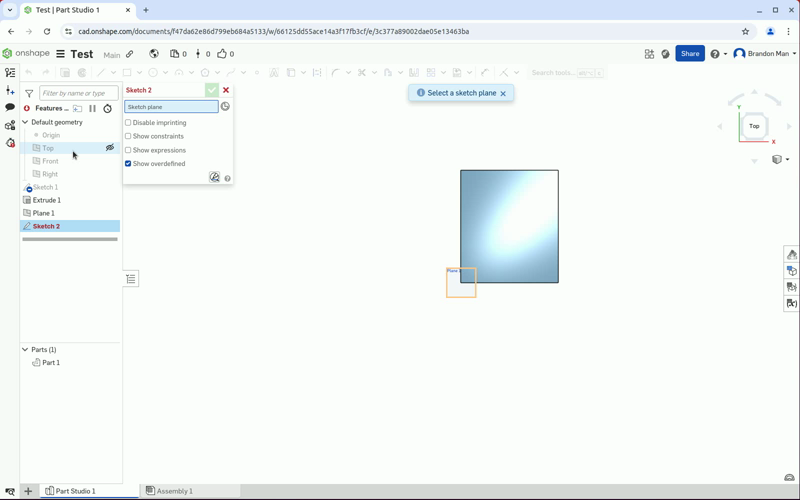
mouse_move(73, 215)
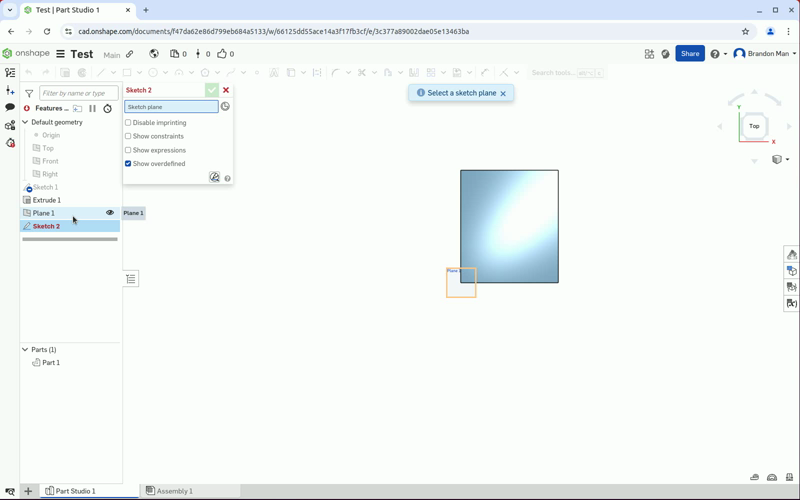
click(73, 215)
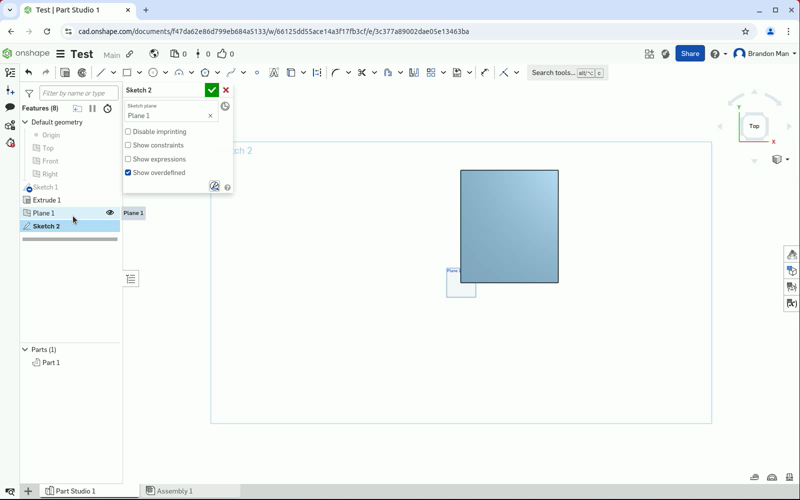
mouse_move(73, 352)
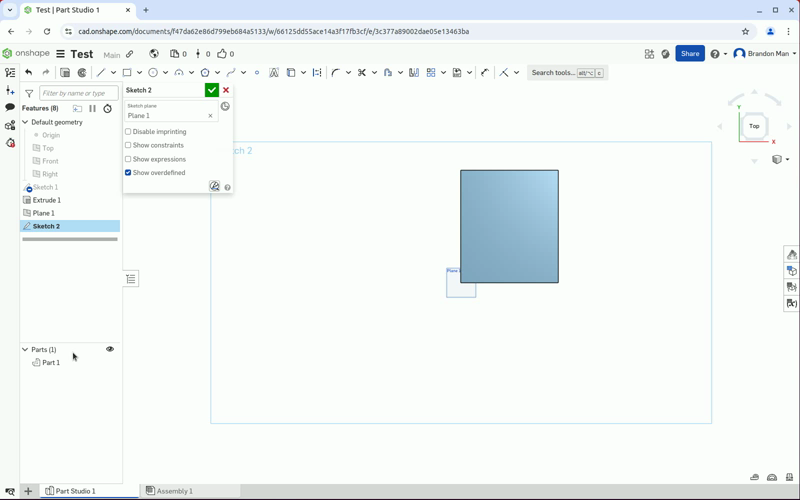
key(y)
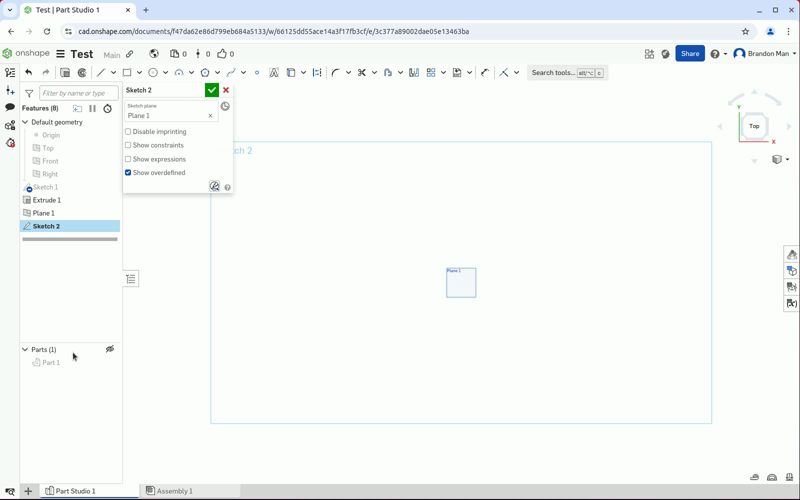
key(c)
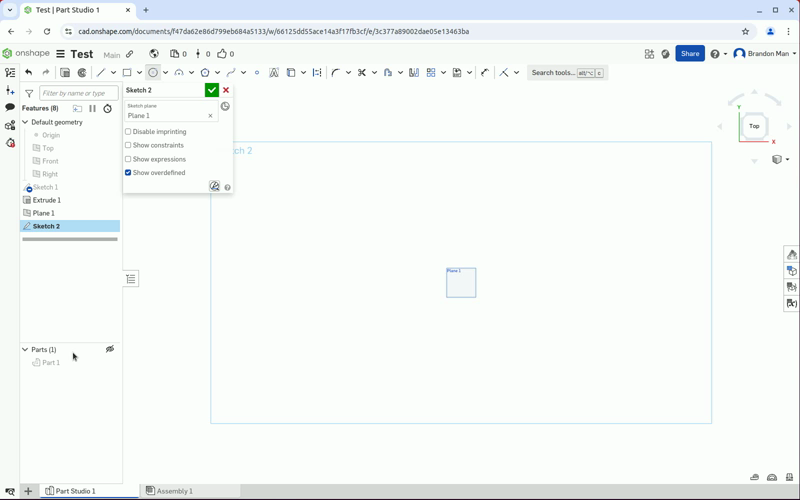
key_down(shift)
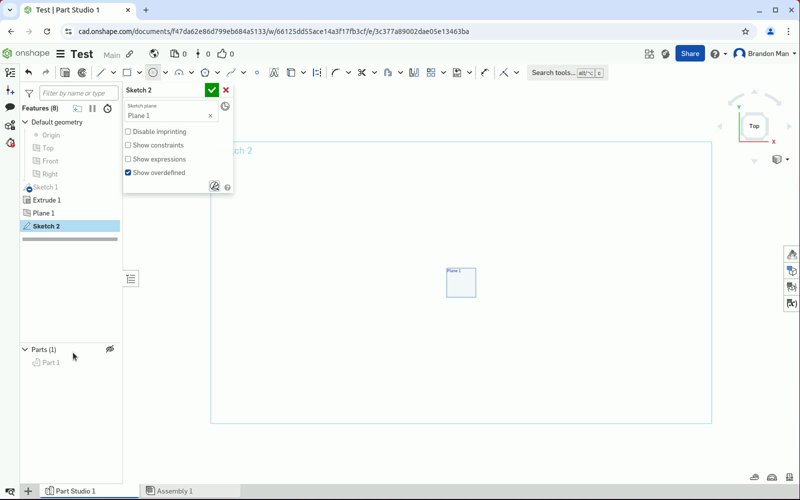
mouse_move(507, 230)
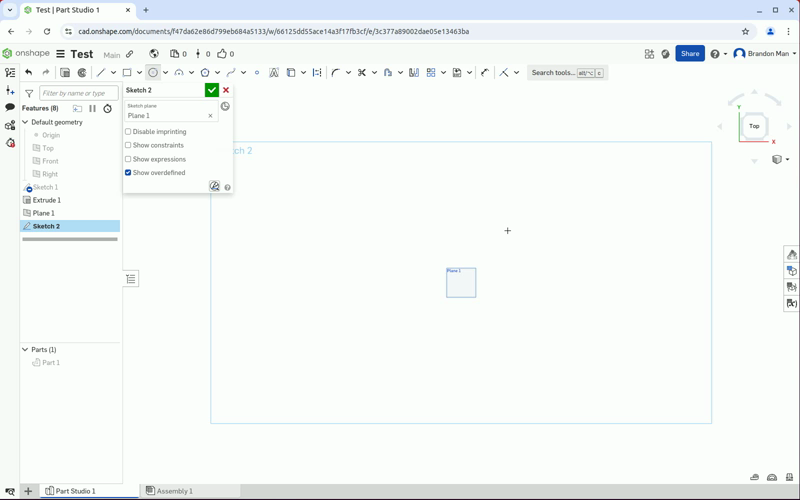
click(507, 230)
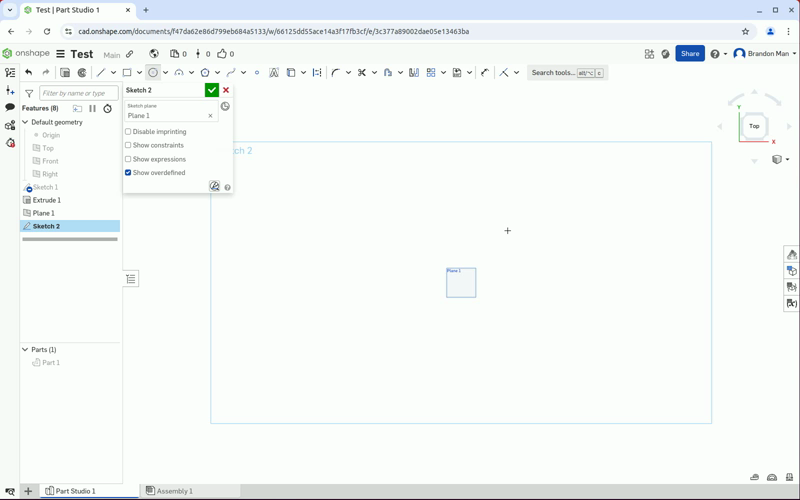
key_up(shift)
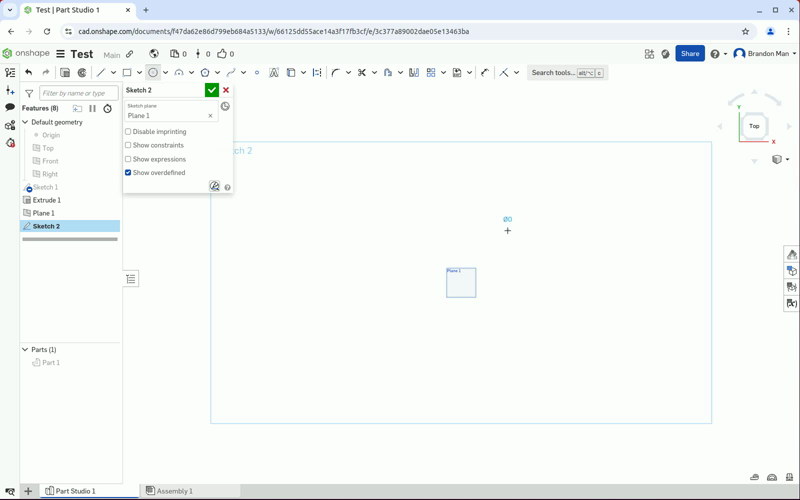
mouse_move(540, 230)
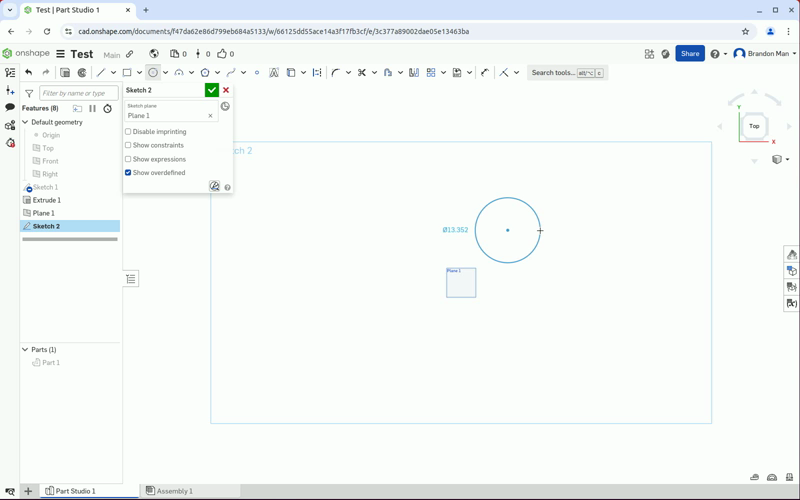
click(540, 230)
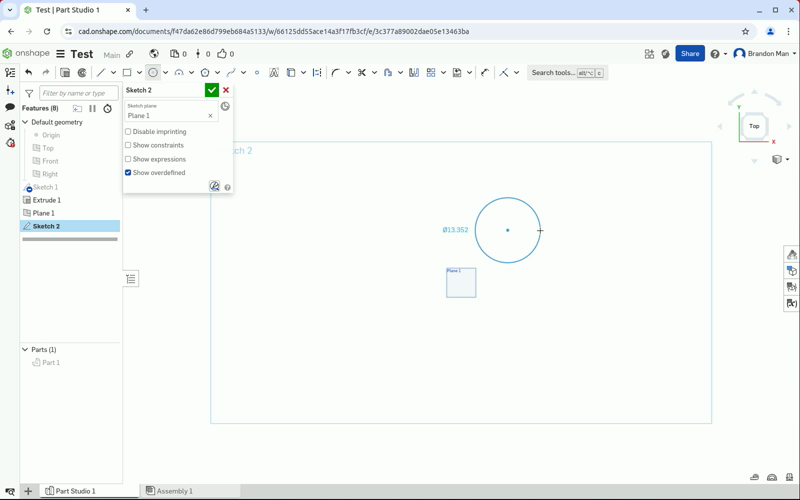
key(esc)
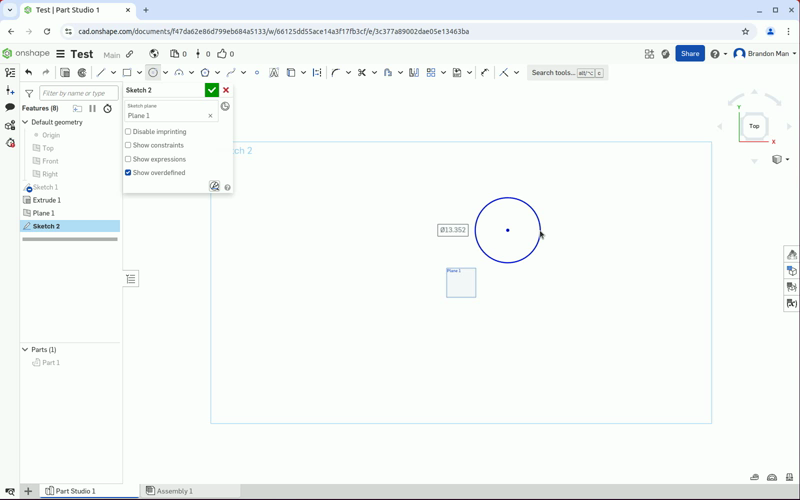
mouse_move(509, 230)
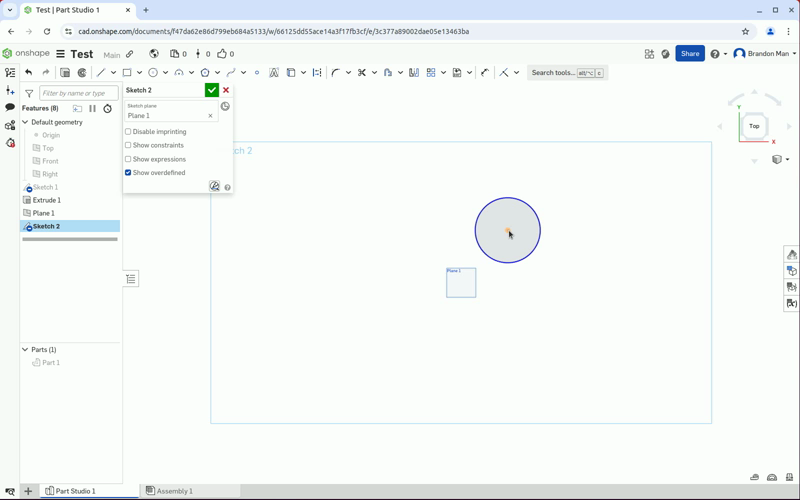
click(509, 230)
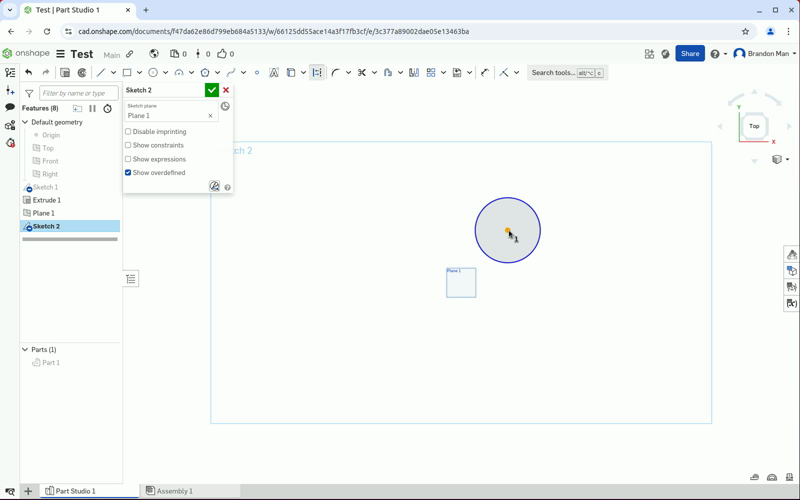
mouse_move(73, 352)
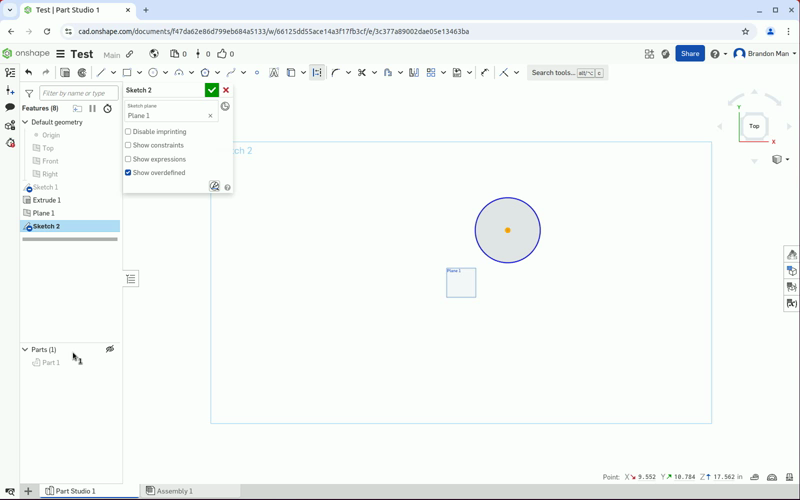
key(shift+y)
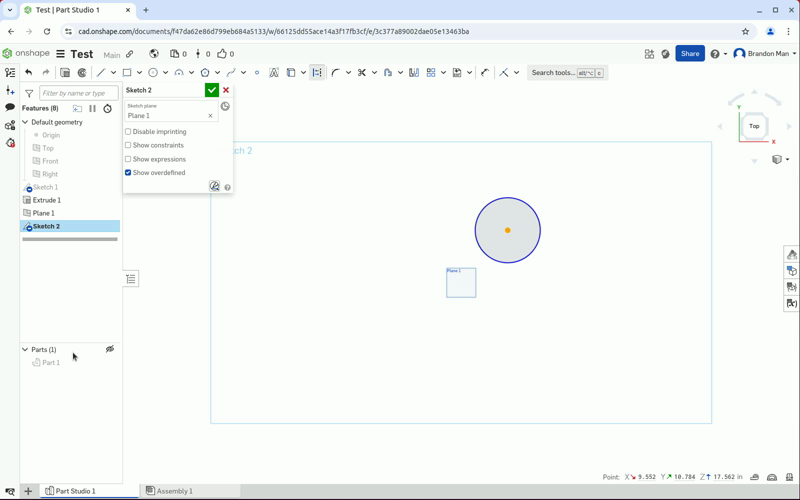
key(shift+e)
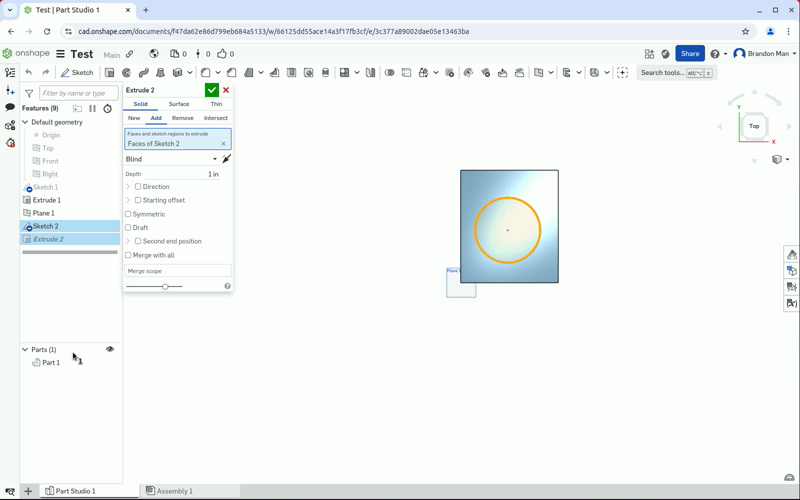
mouse_move(143, 106)
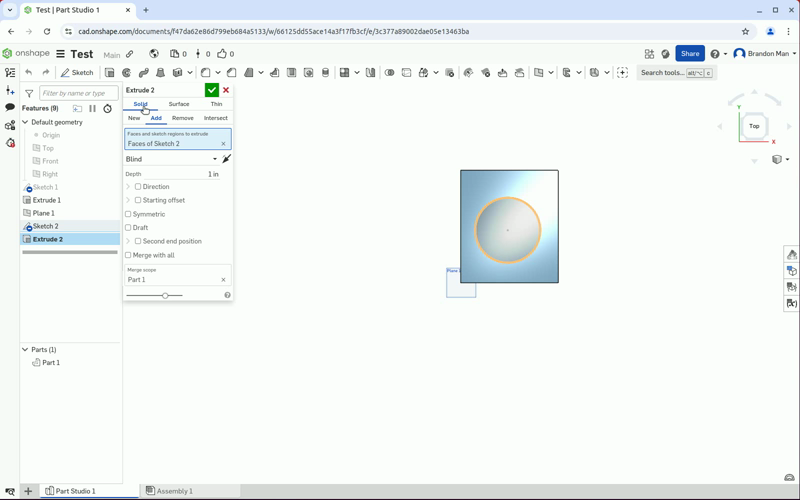
click(143, 106)
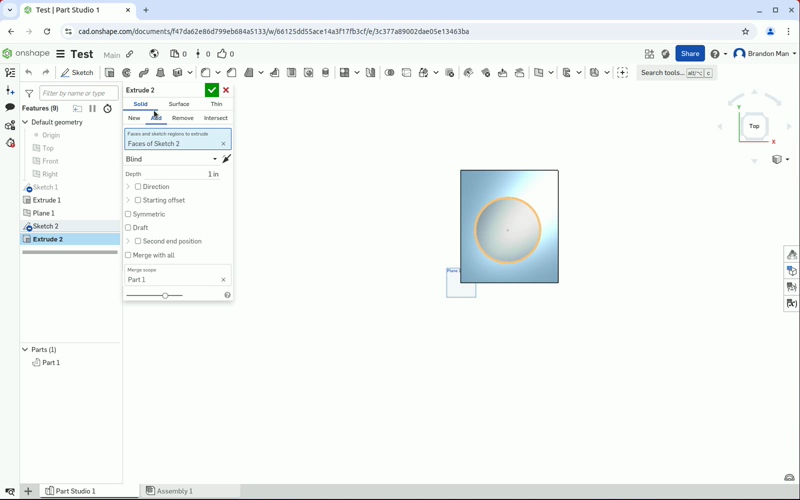
mouse_move(186, 120)
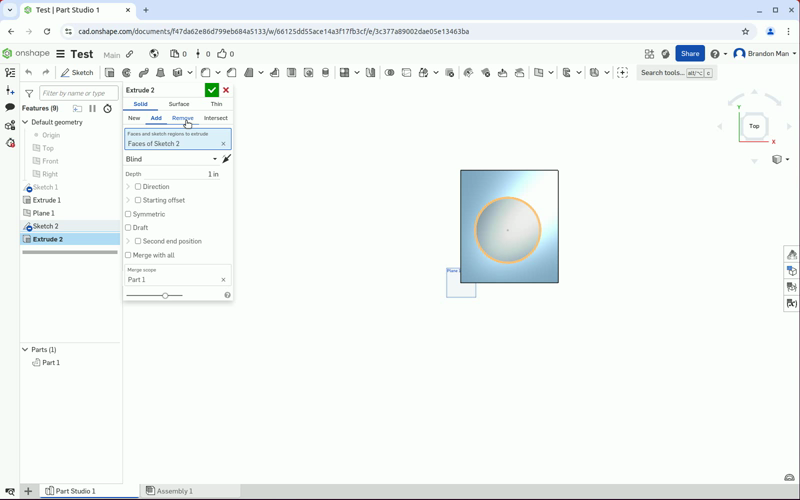
click(186, 120)
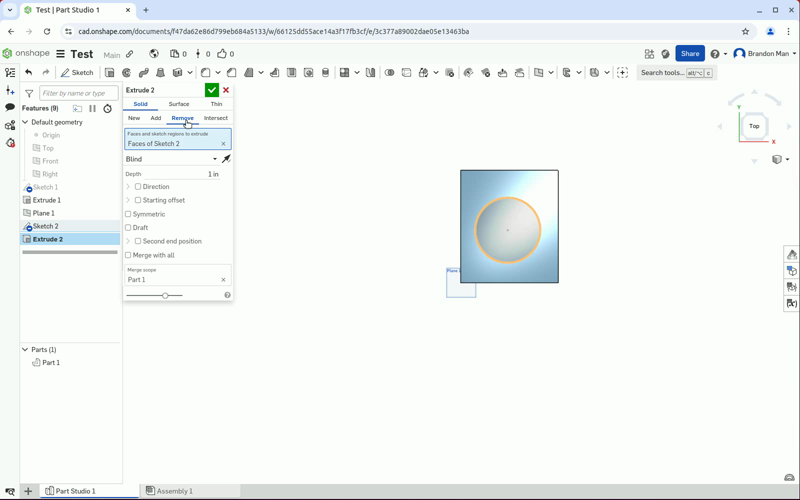
key(tab, 4)
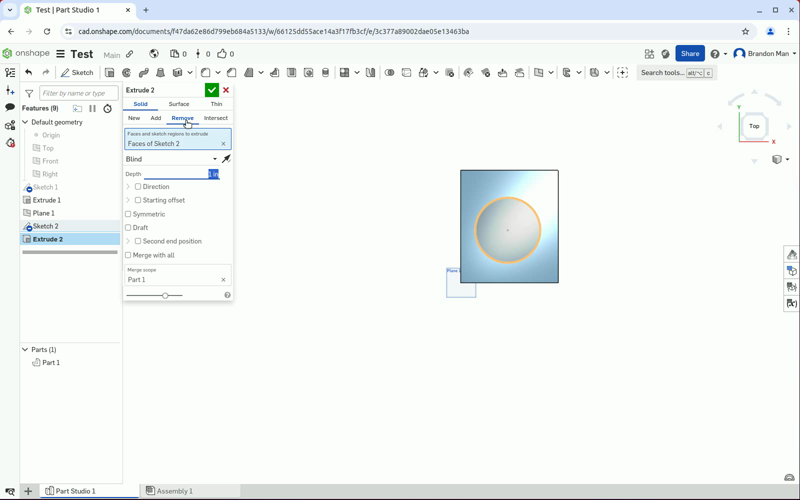
text(22.386)
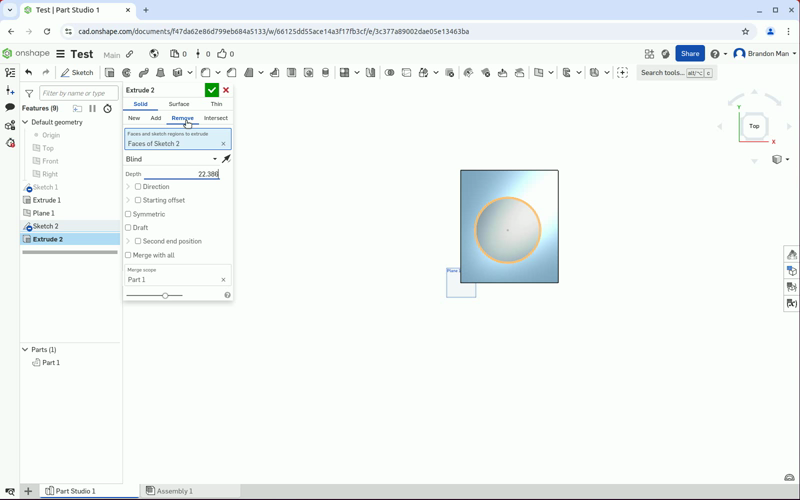
key(tab, 6)
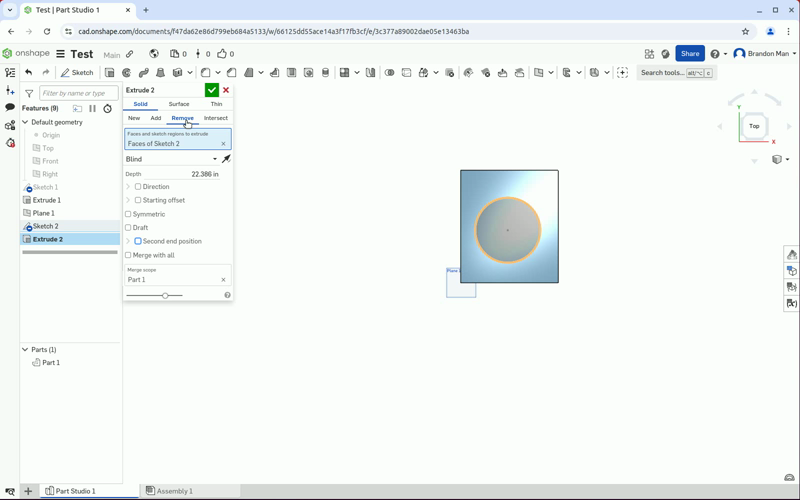
key(space)
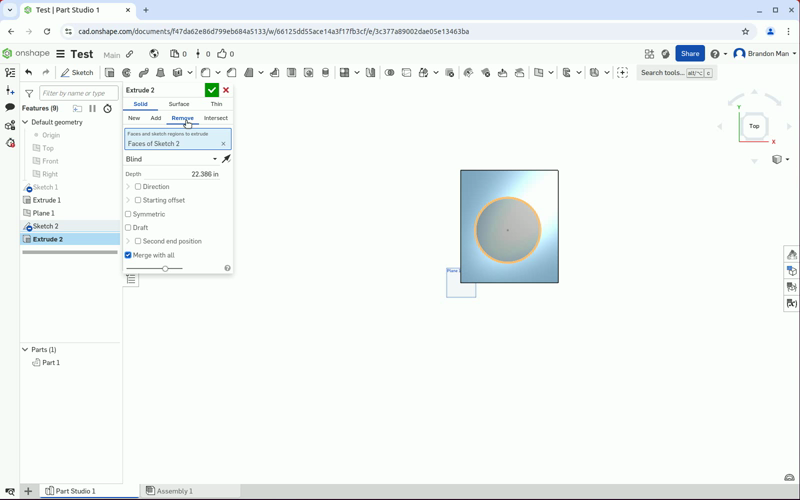
key(enter)
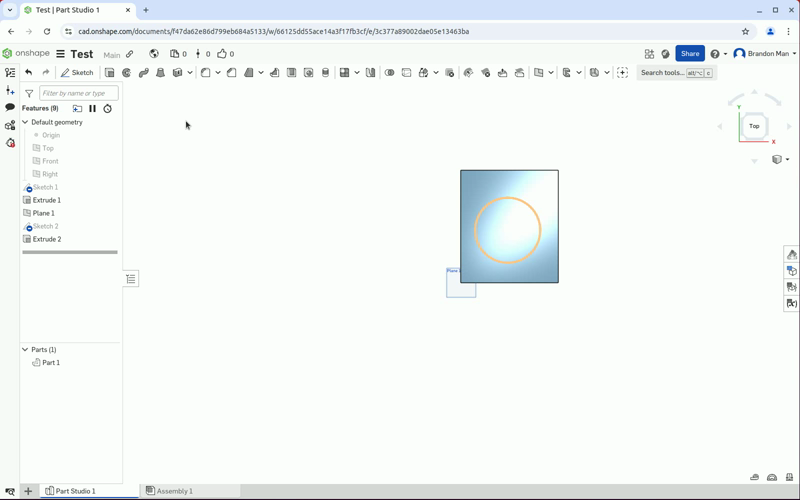
key(shift+h)
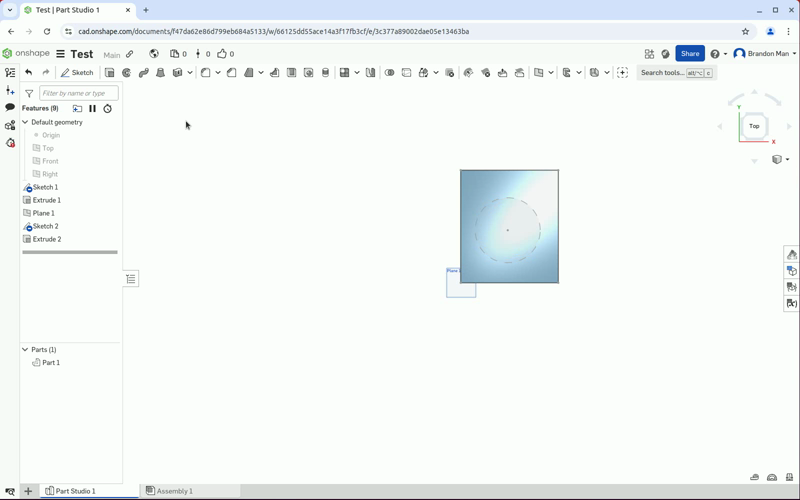
key(shift+h)
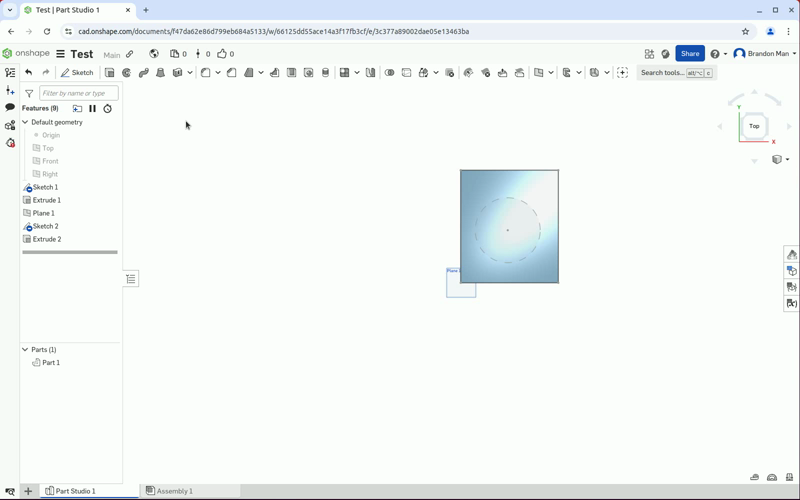
key(shift+7)
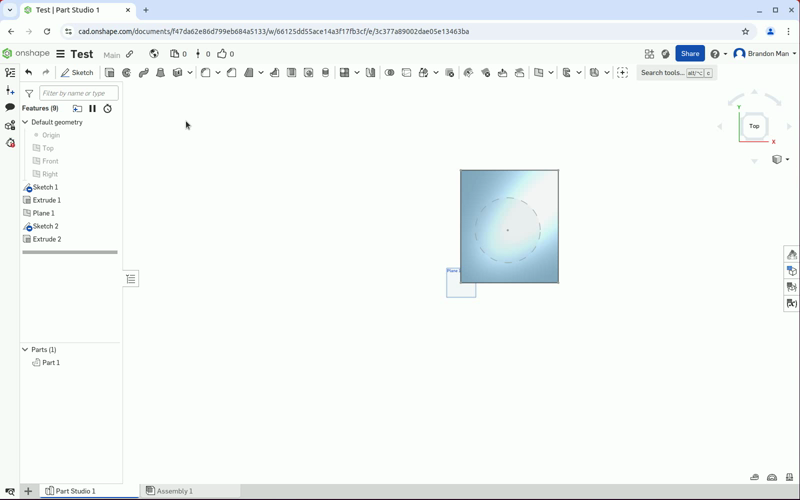
key(up, 3)
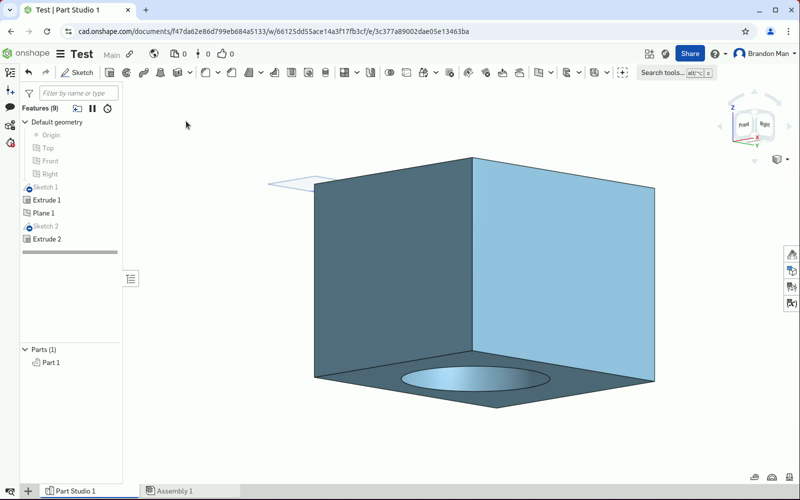
key(left, 3)
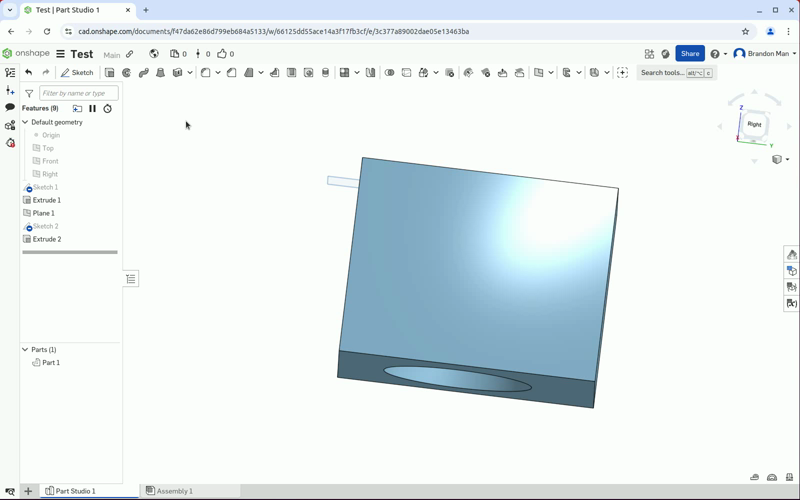
key(right, 3)
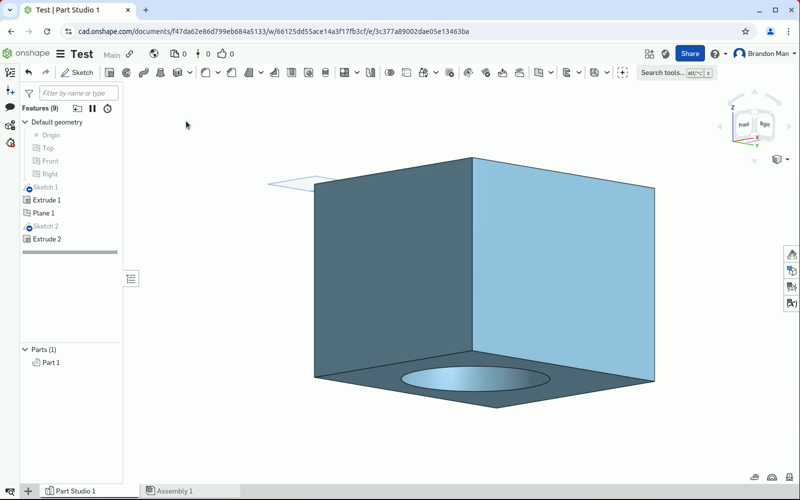
key(down, 3)
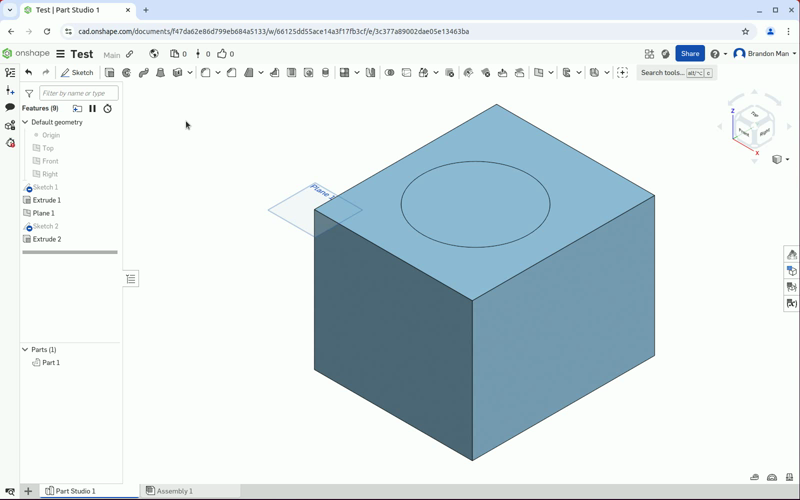
mouse_move(73, 189)
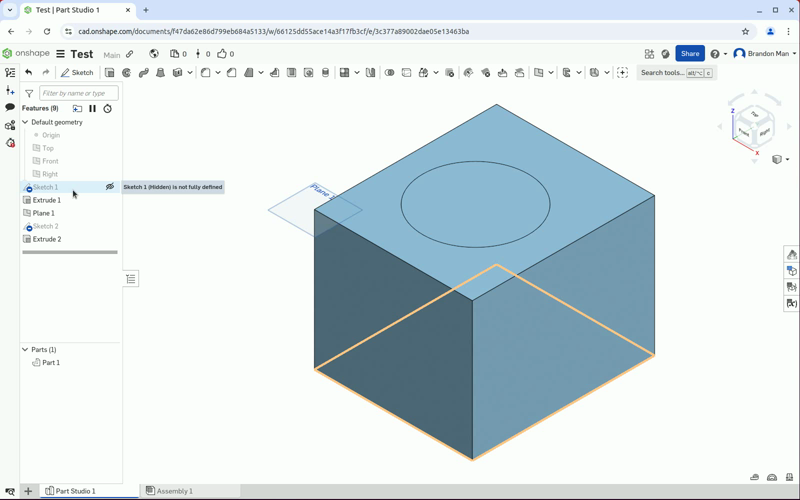
click(73, 189)